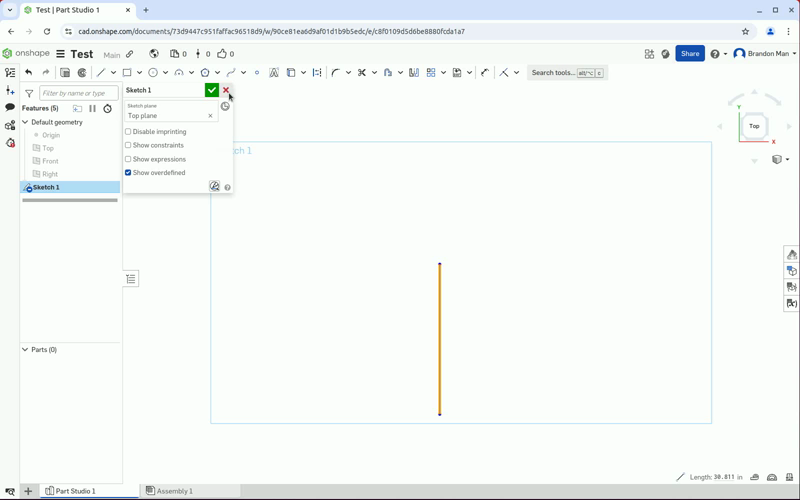
key(shift+h)
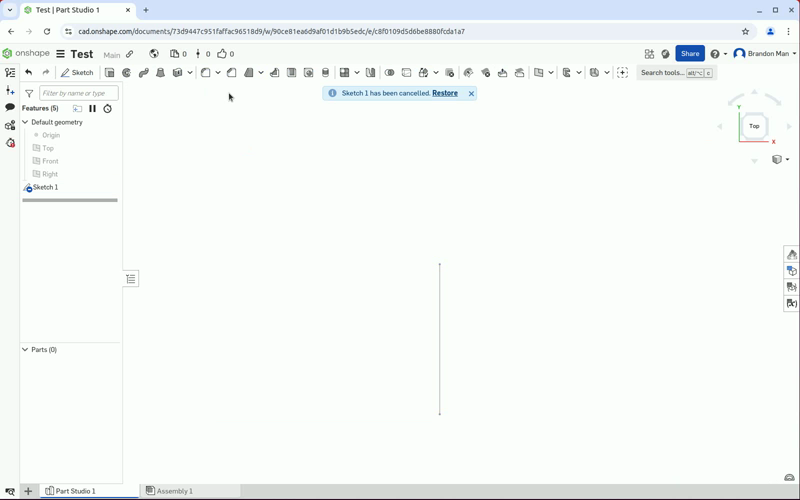
key(shift+s)
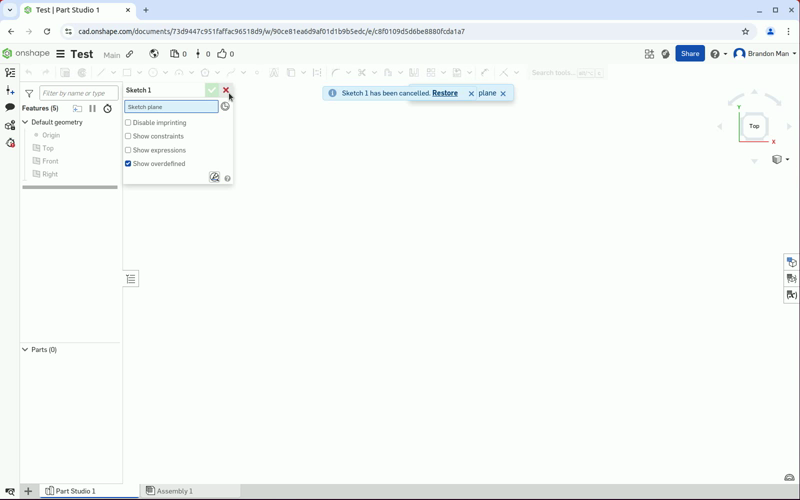
mouse_move(73, 150)
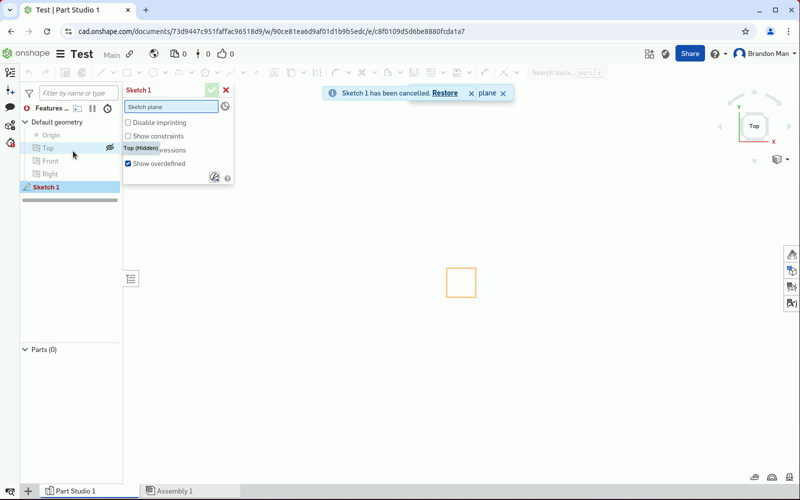
click(73, 150)
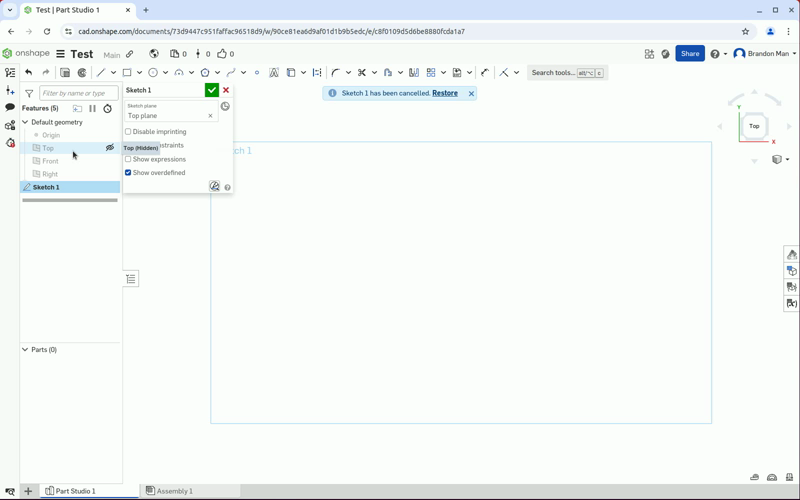
mouse_move(73, 352)
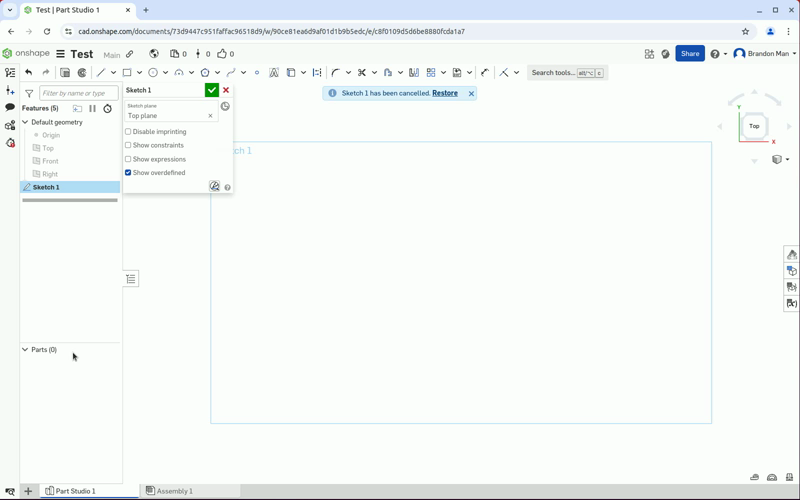
key(y)
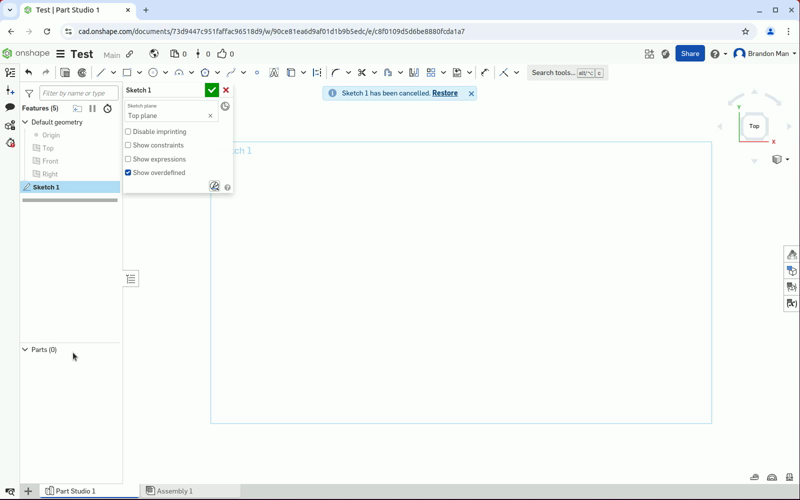
key(l)
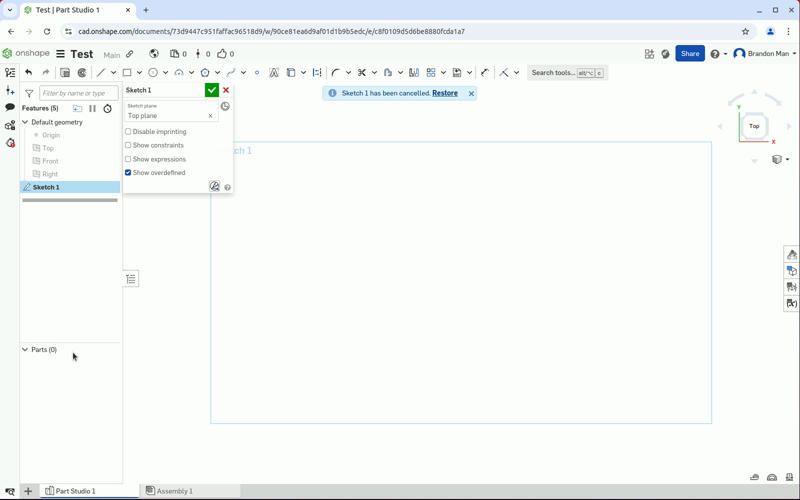
key_down(shift)
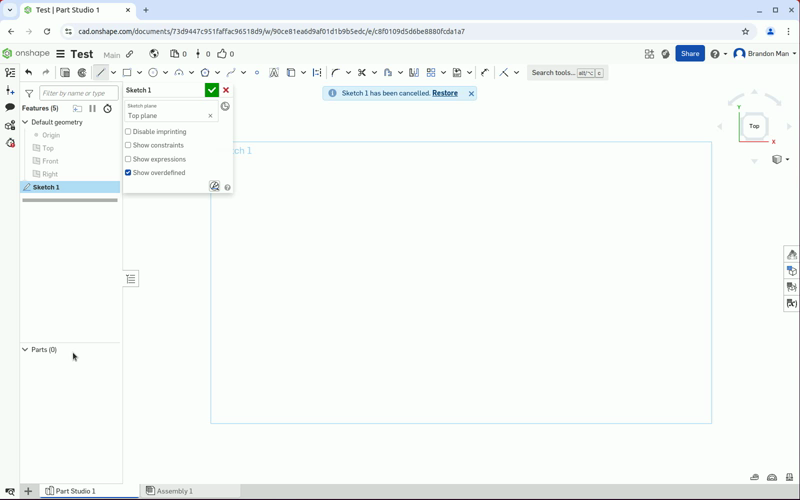
mouse_move(432, 254)
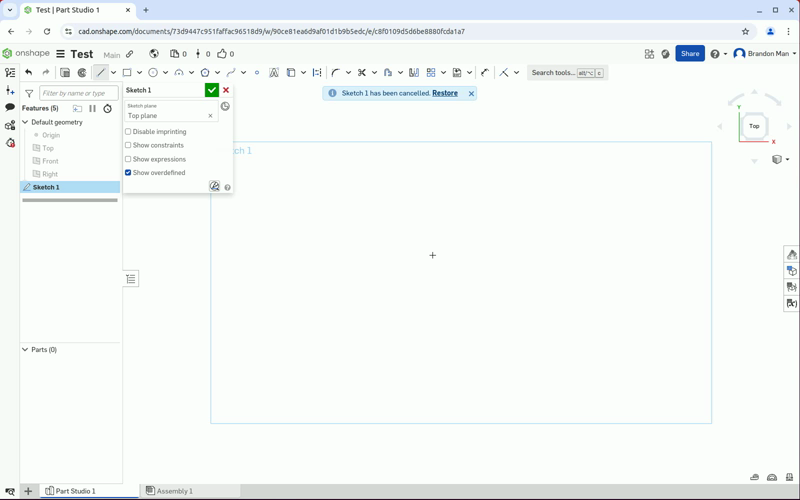
click(432, 254)
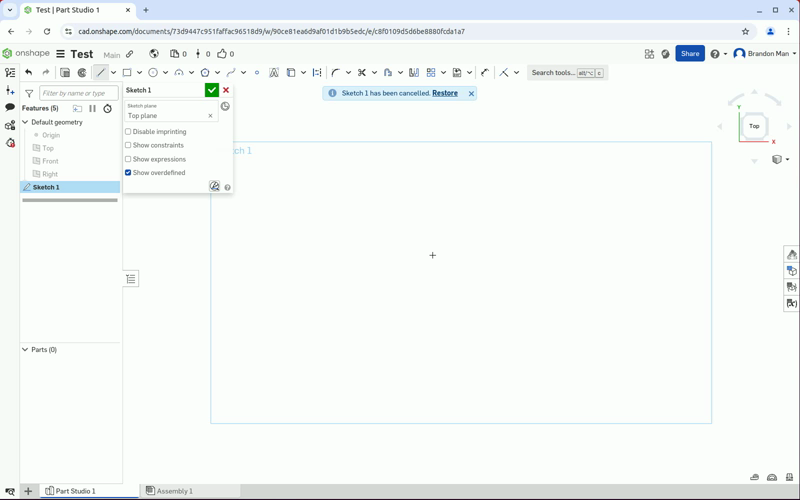
key_up(shift)
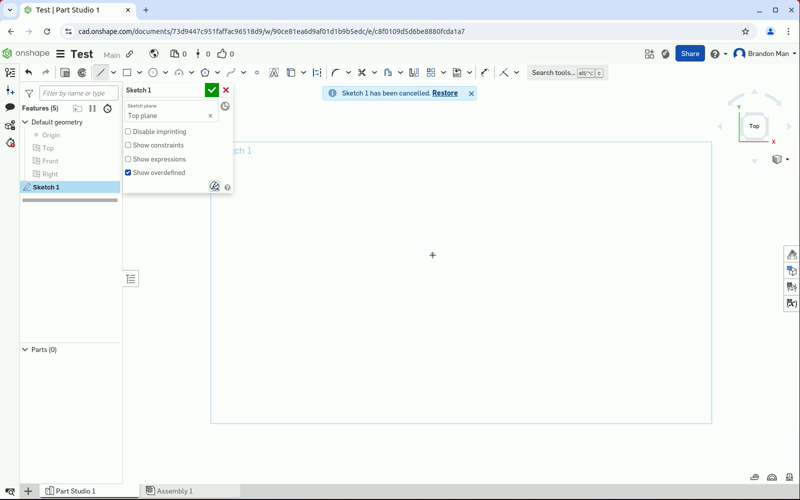
key_down(shift)
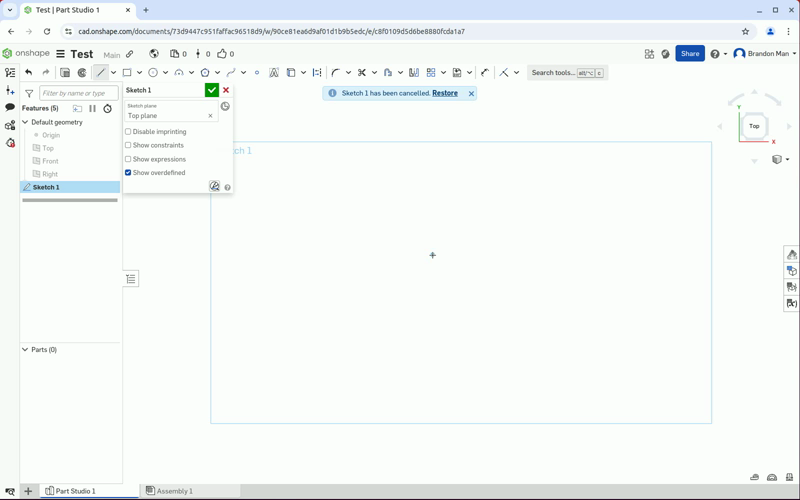
mouse_move(462, 254)
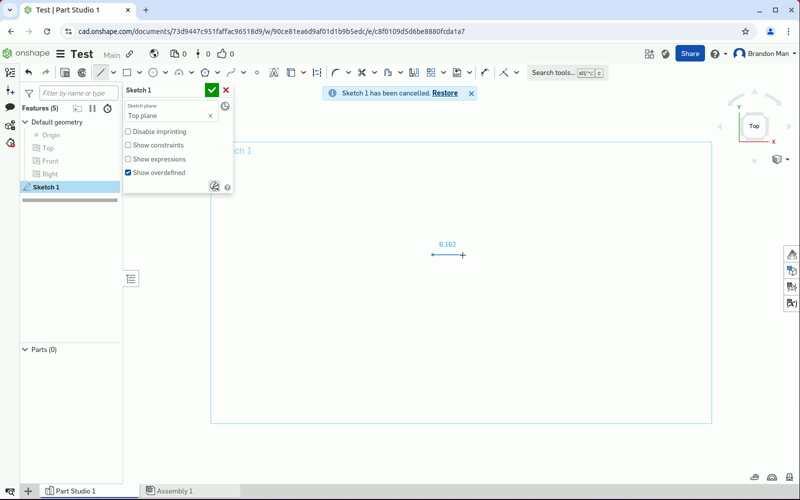
mouse_move(461, 254)
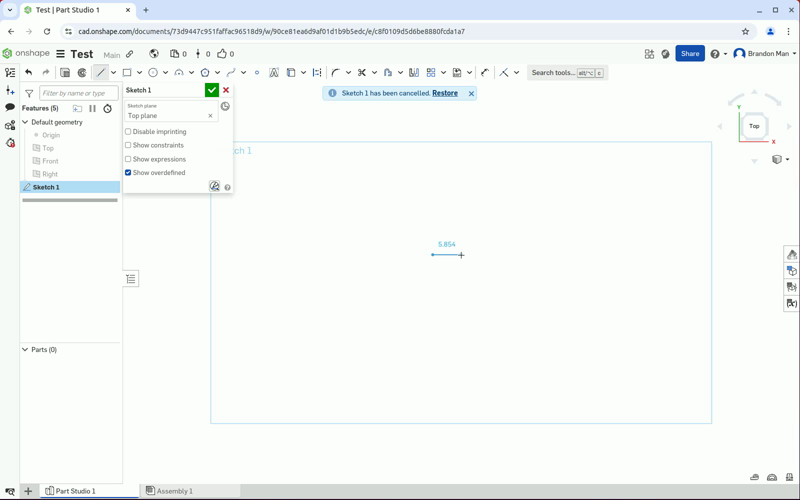
click(461, 254)
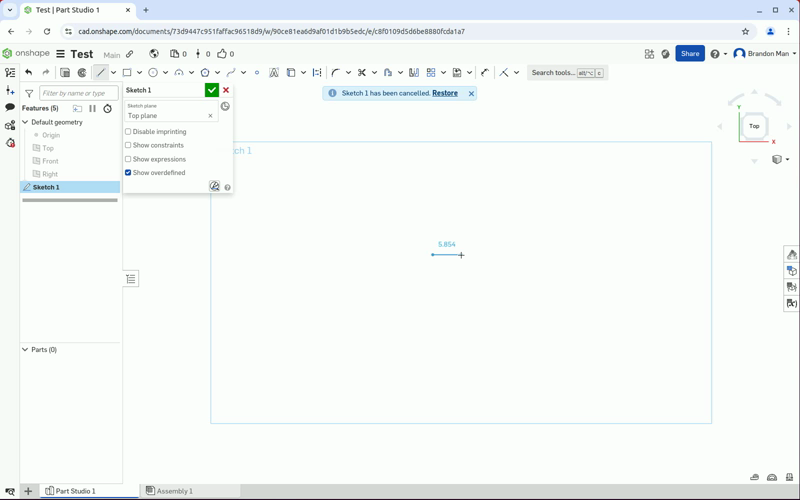
key_up(shift)
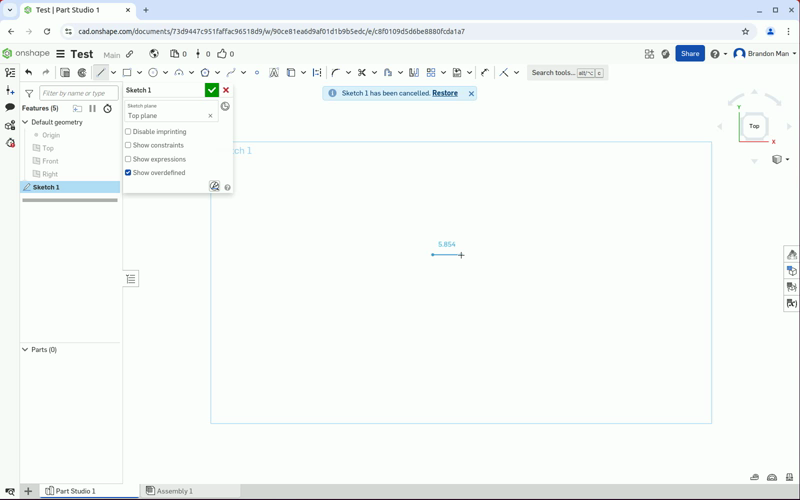
key_down(shift)
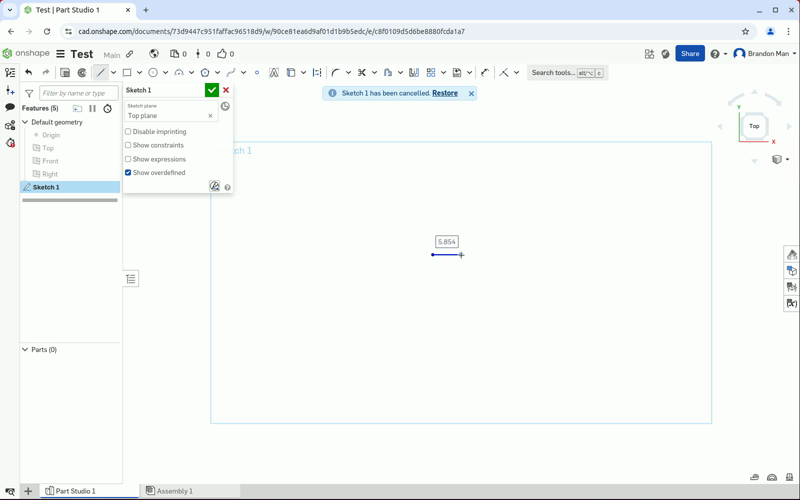
mouse_move(491, 254)
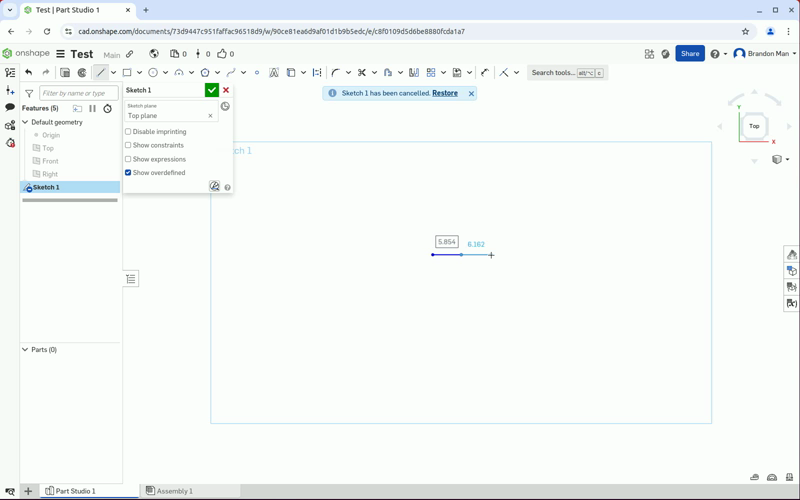
mouse_move(461, 283)
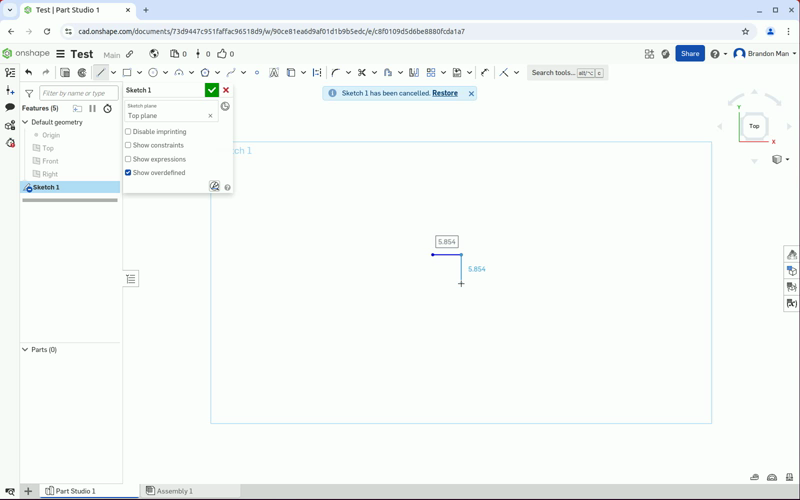
click(461, 283)
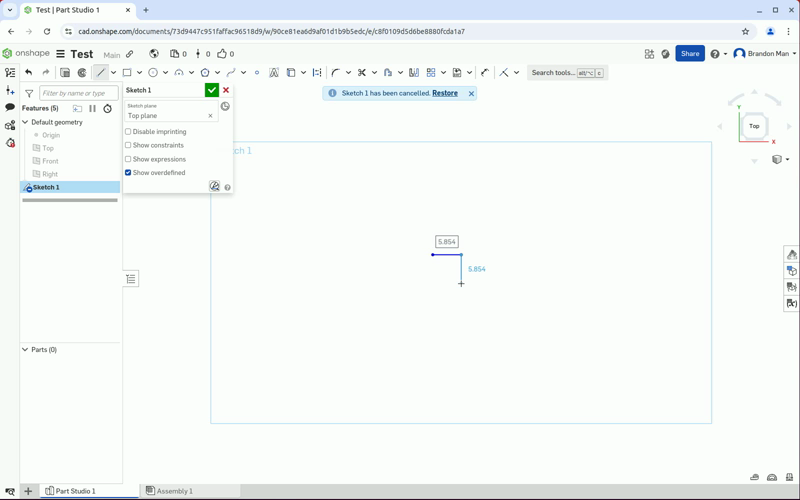
key_up(shift)
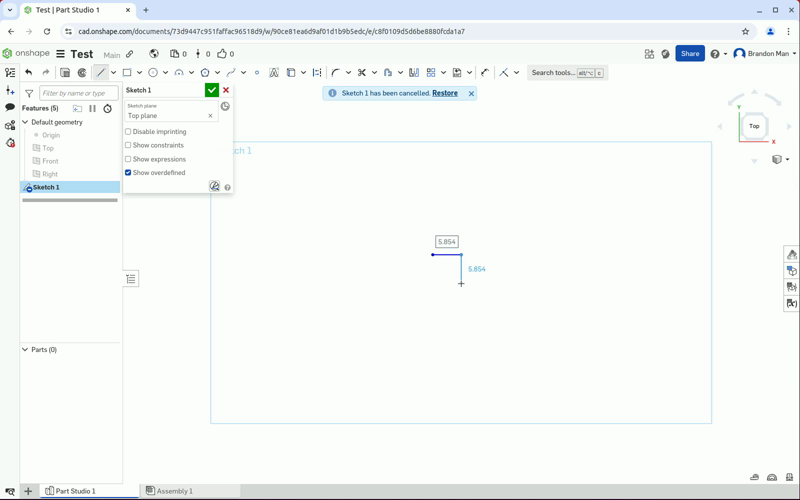
key_down(shift)
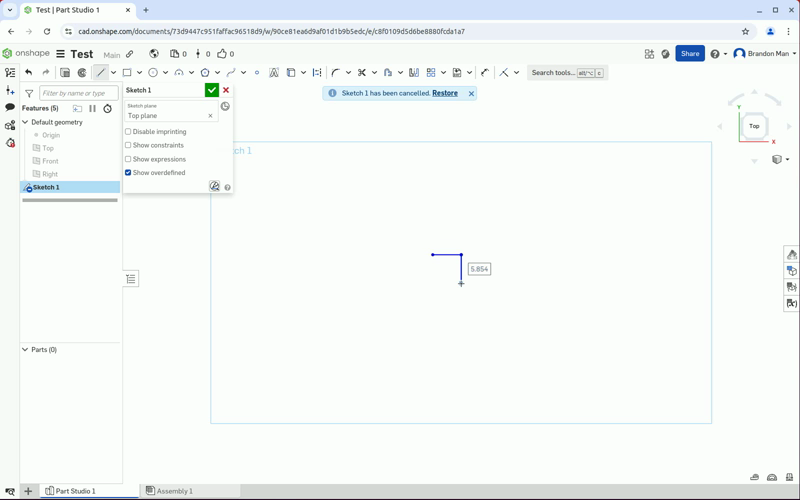
mouse_move(545, 283)
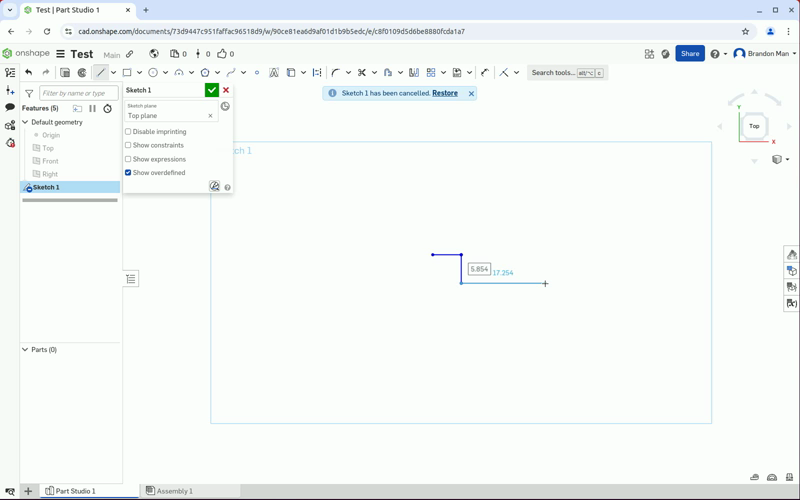
click(545, 283)
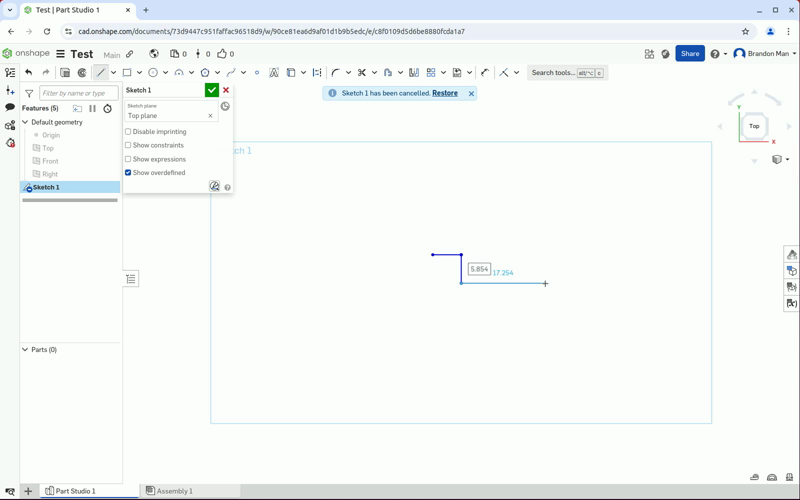
key_up(shift)
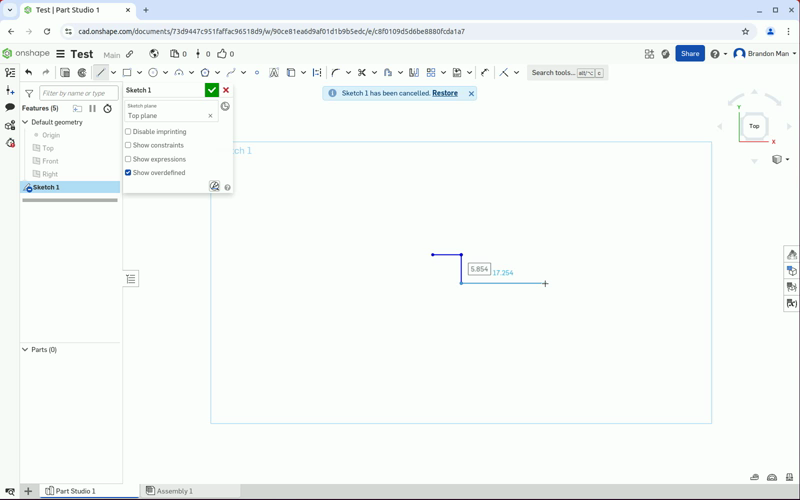
key_down(shift)
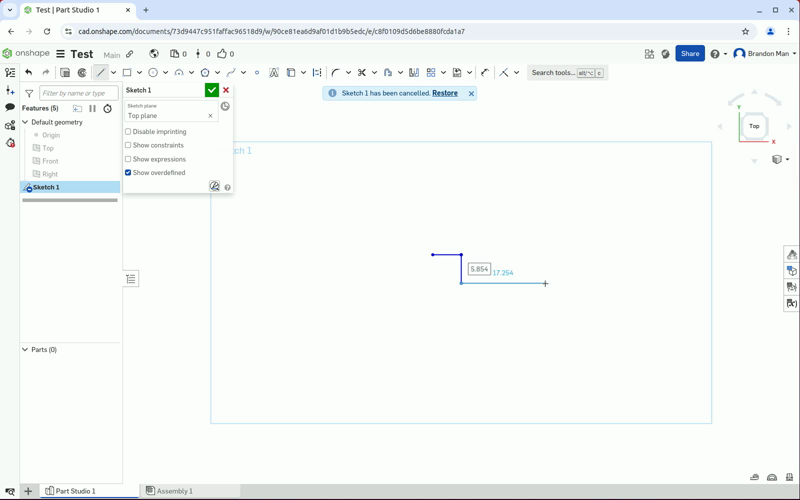
mouse_move(575, 283)
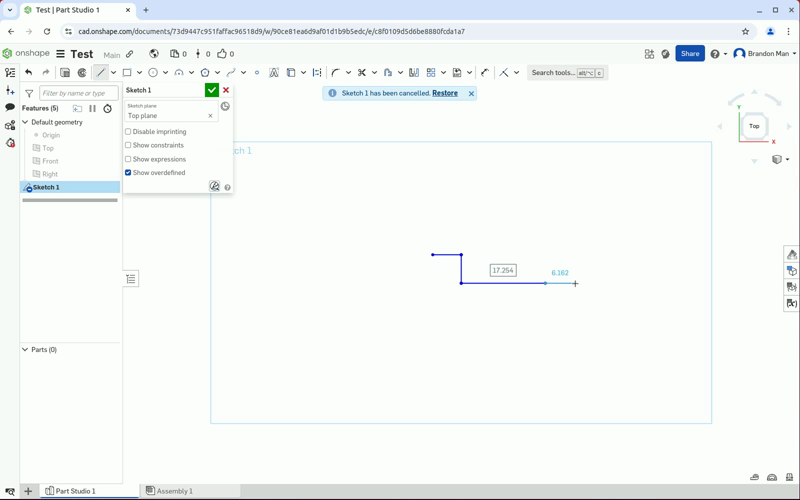
mouse_move(545, 254)
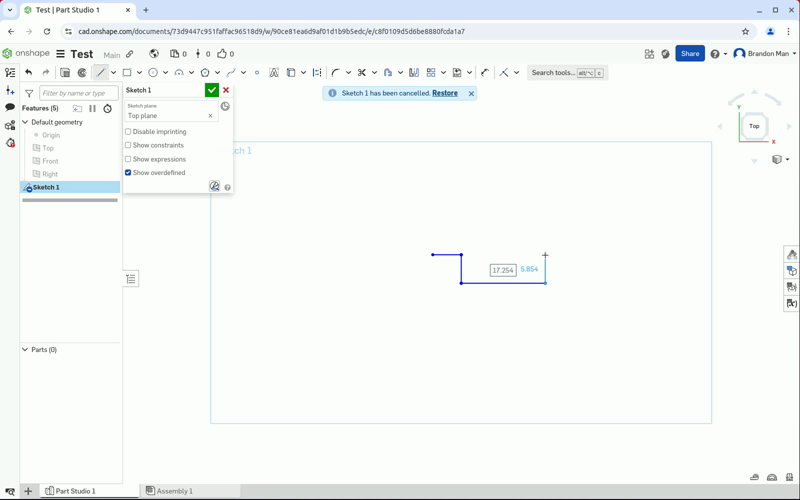
click(545, 254)
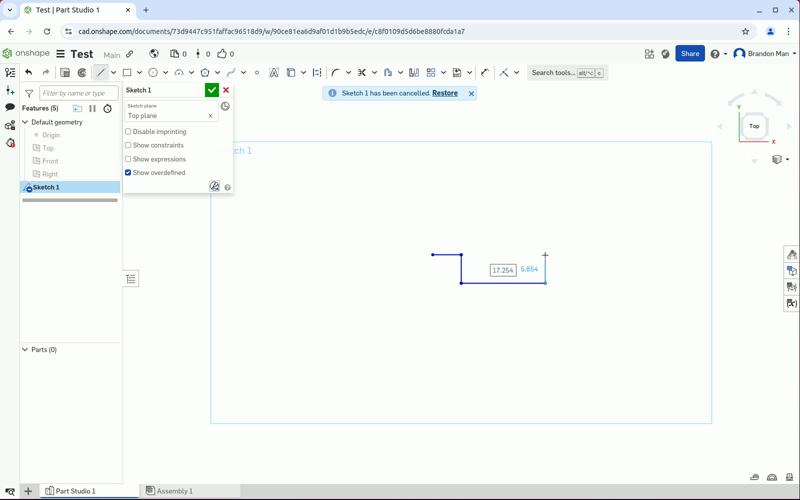
key_up(shift)
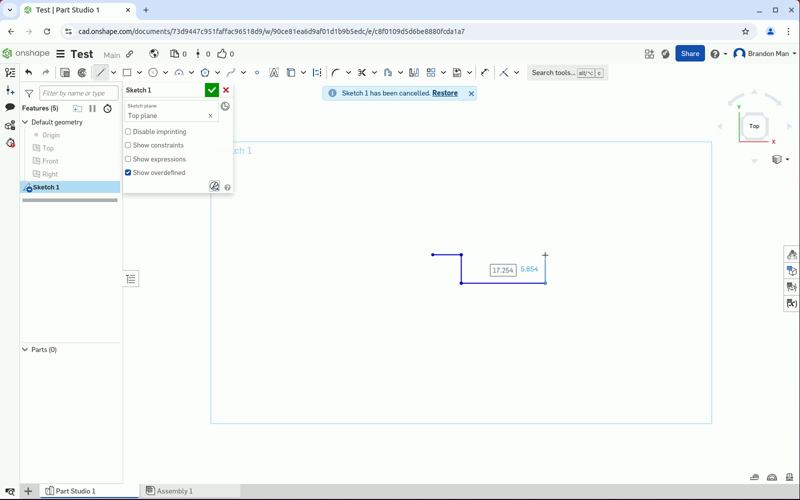
key_down(shift)
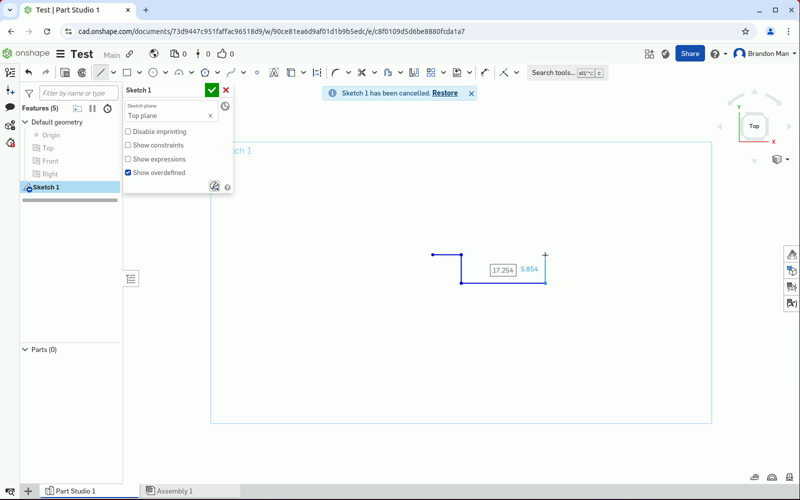
mouse_move(575, 254)
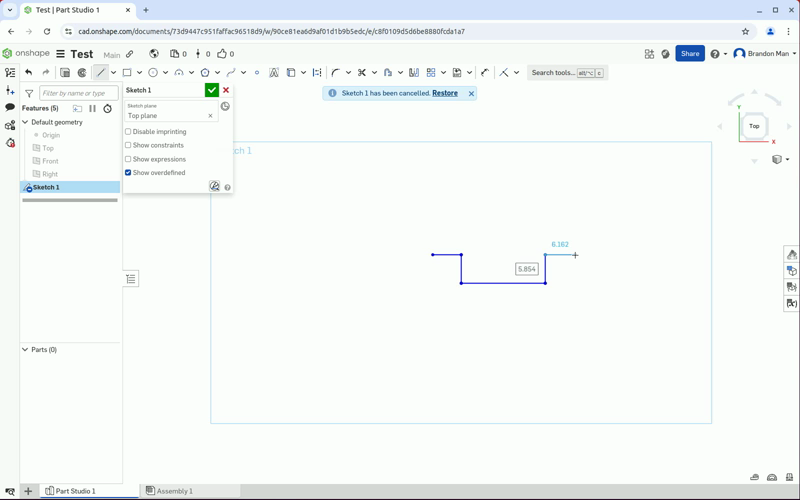
mouse_move(502, 254)
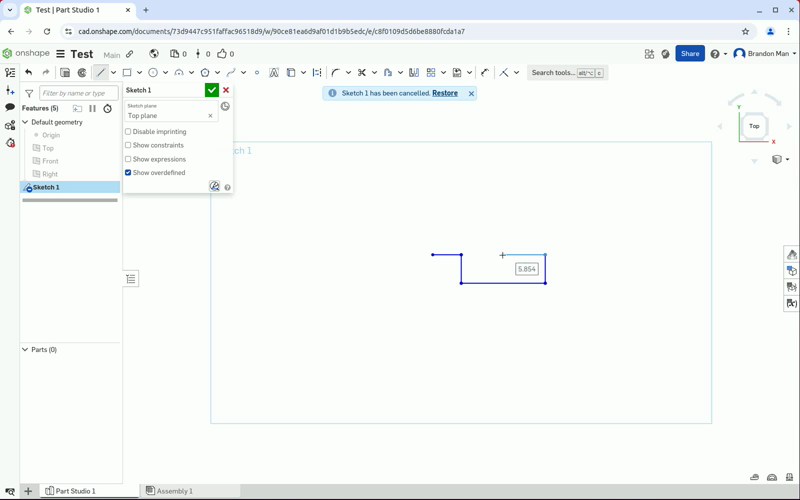
click(502, 254)
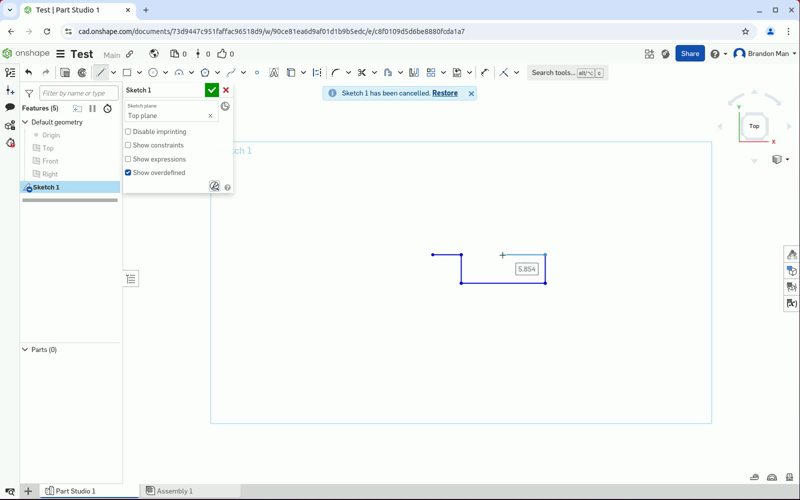
key_up(shift)
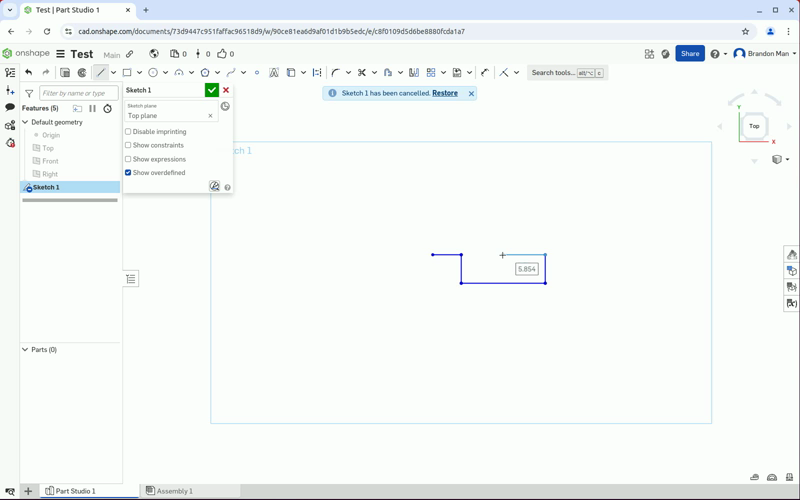
key_down(shift)
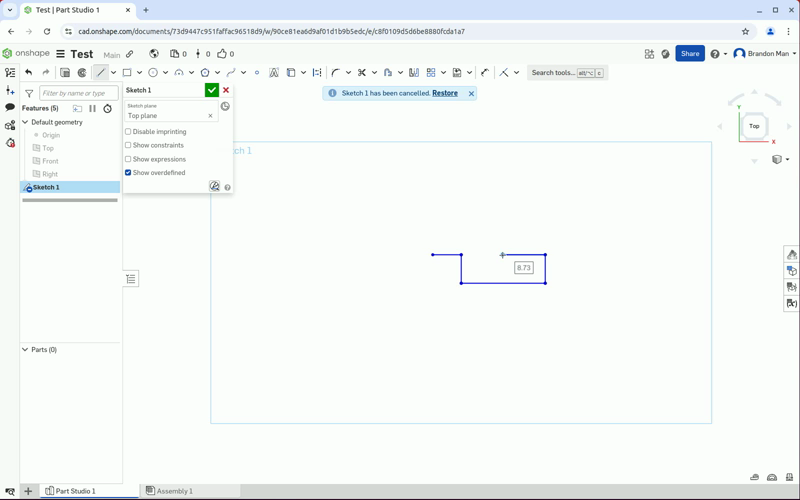
mouse_move(532, 254)
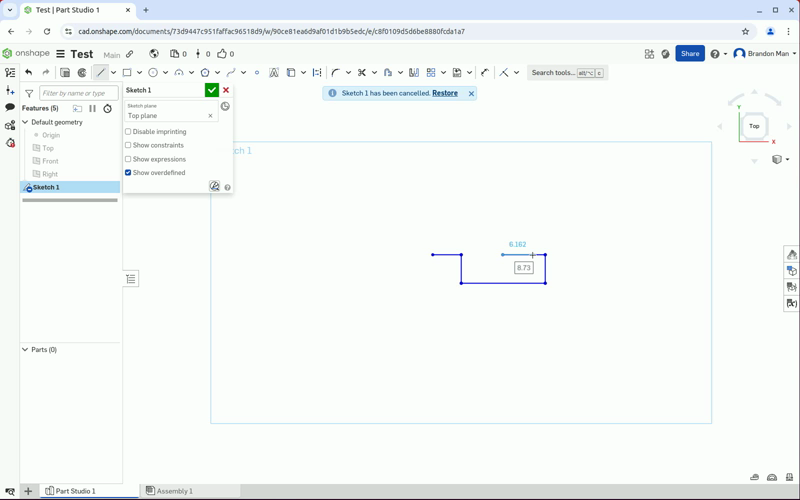
mouse_move(502, 198)
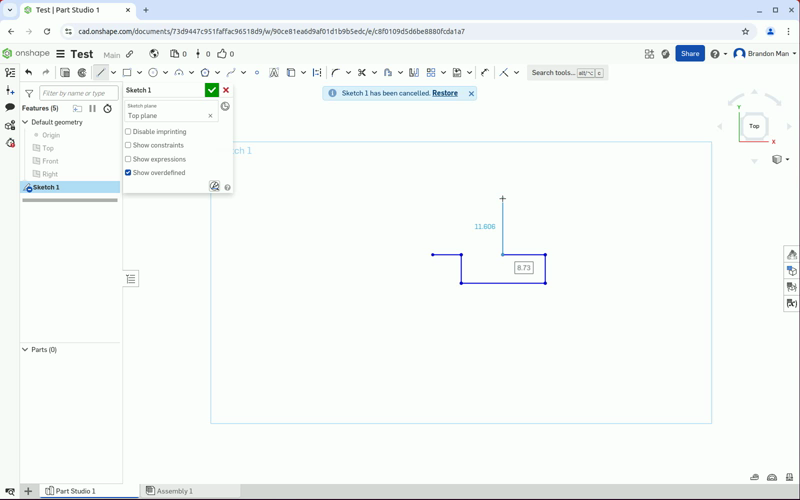
click(502, 198)
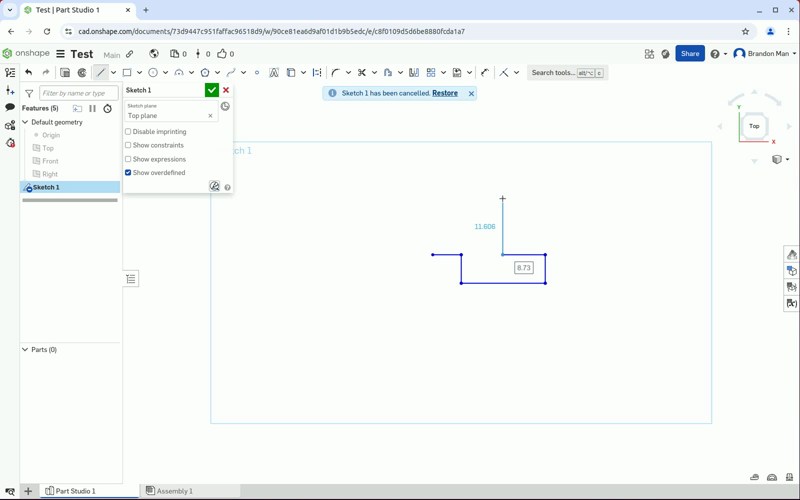
key_up(shift)
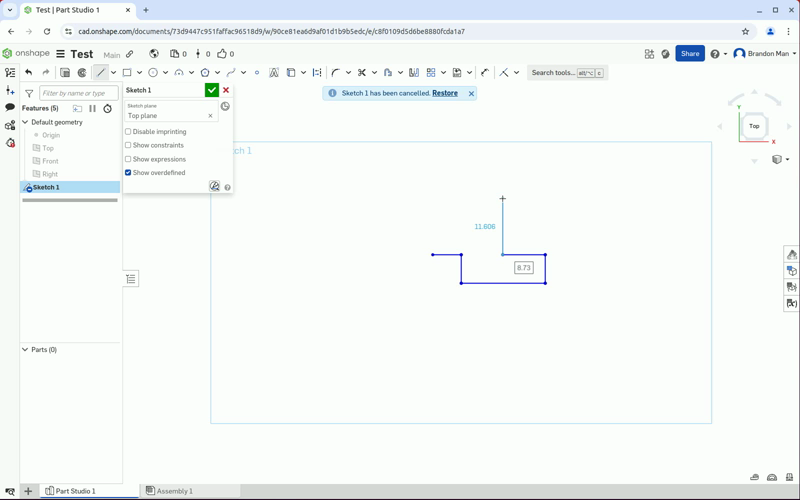
key_down(shift)
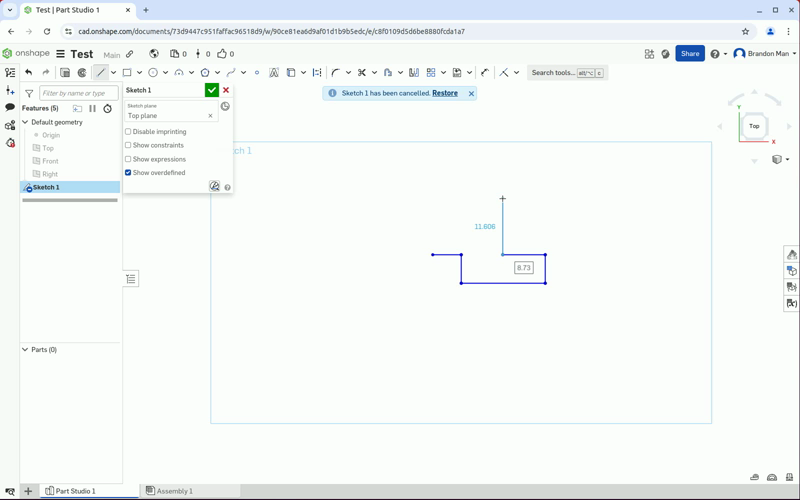
mouse_move(532, 198)
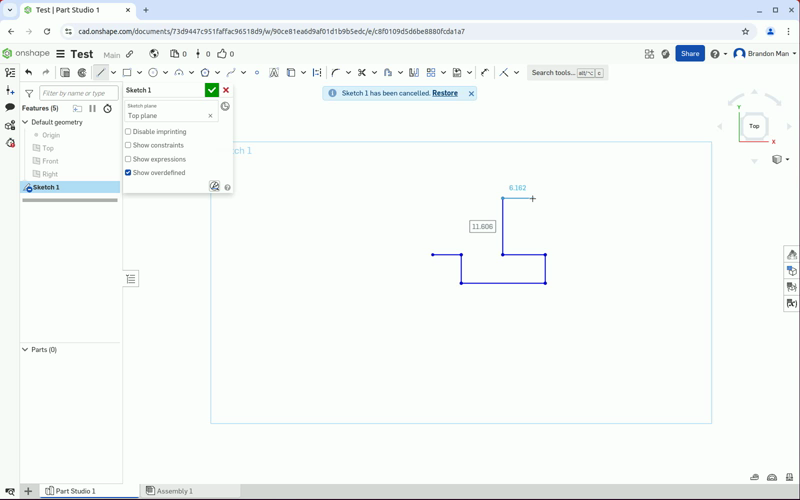
mouse_move(545, 198)
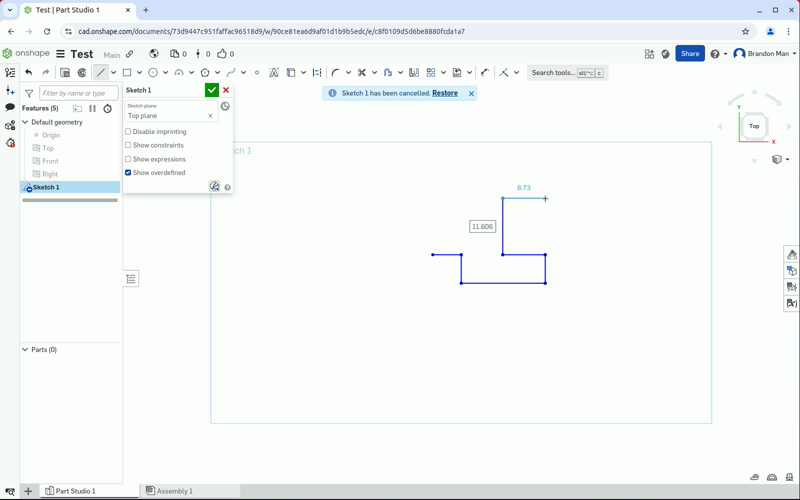
click(545, 198)
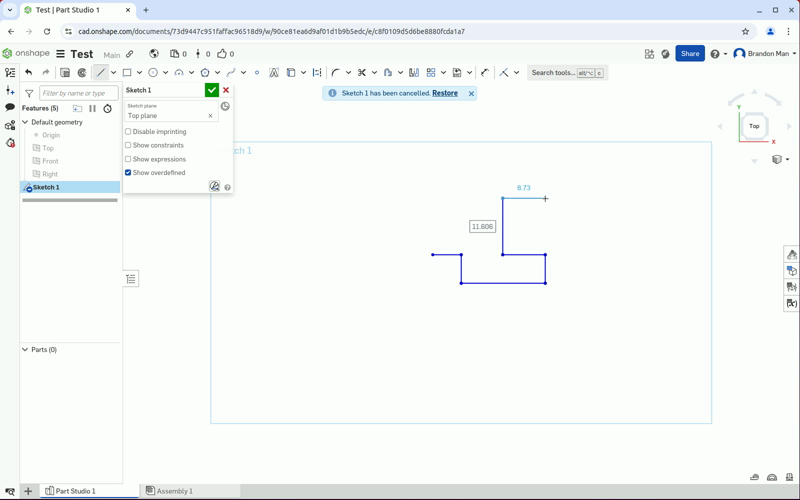
key_up(shift)
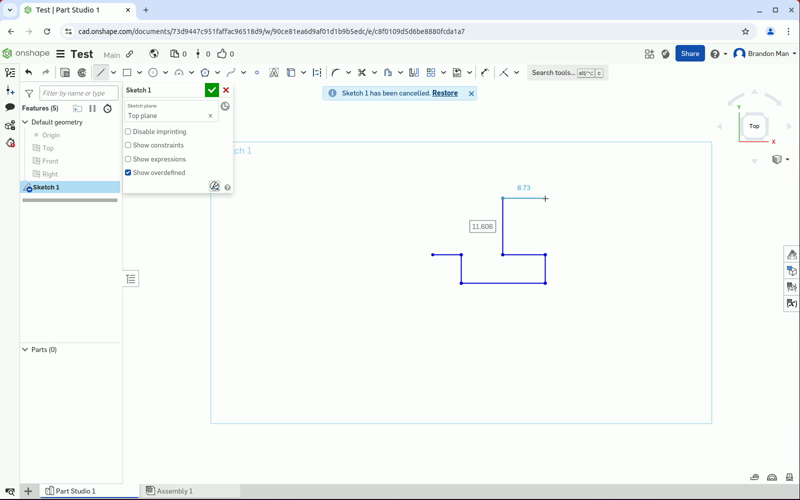
key_down(shift)
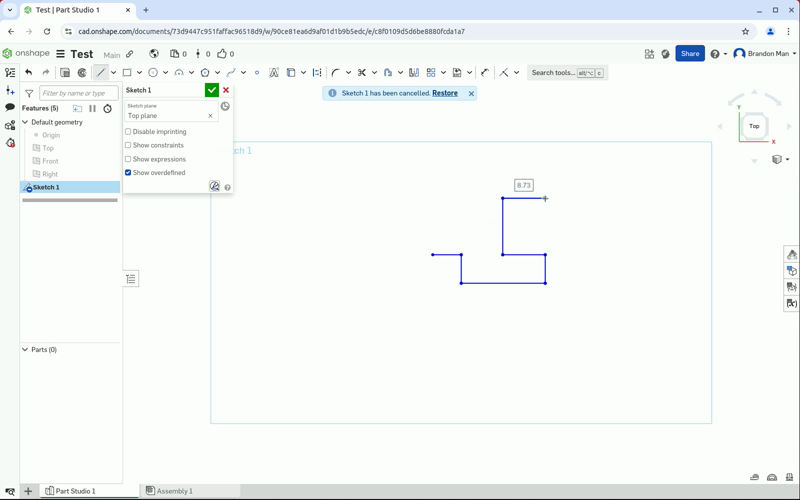
mouse_move(575, 198)
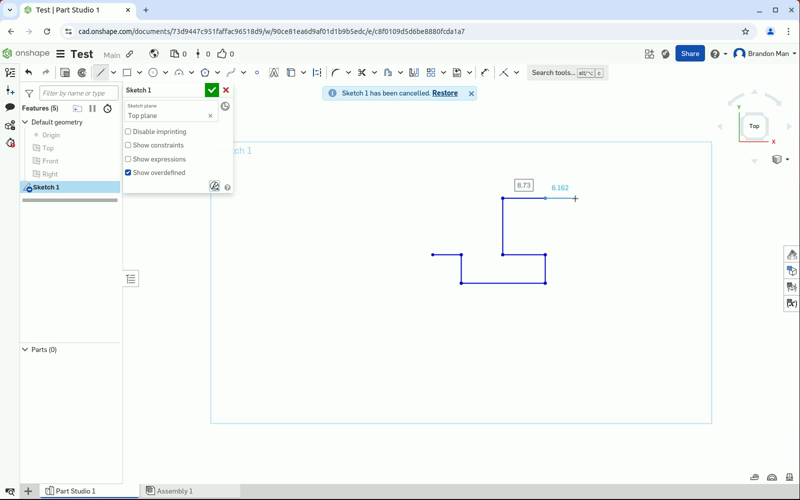
mouse_move(545, 170)
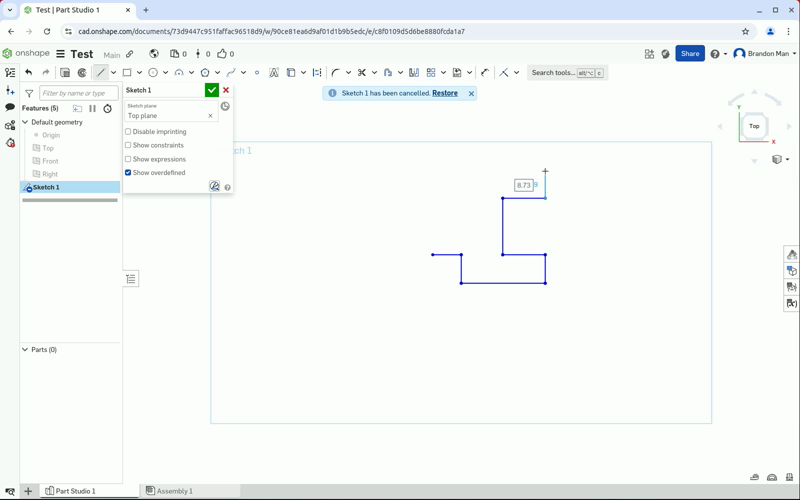
click(545, 170)
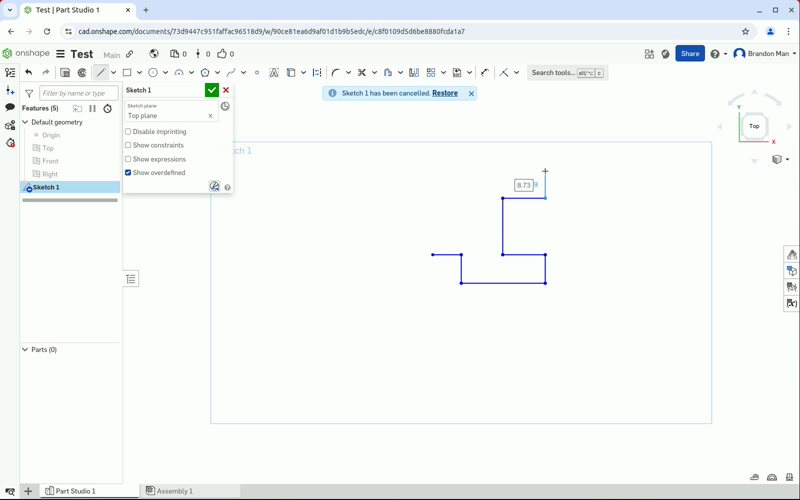
key_up(shift)
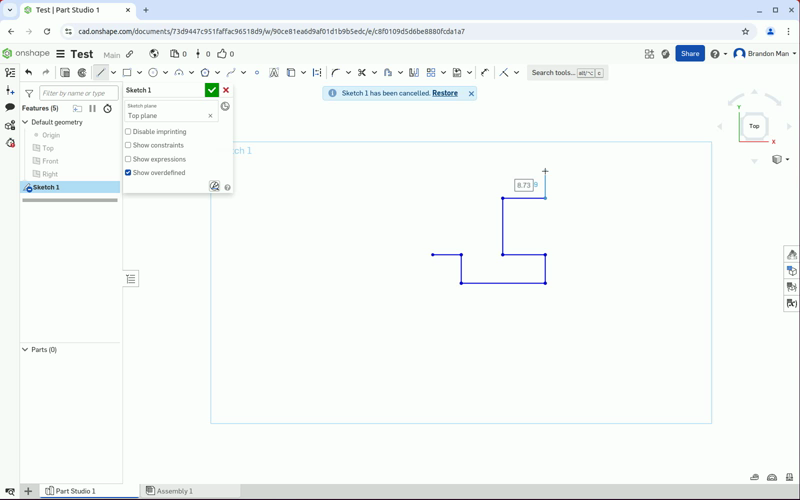
key_down(shift)
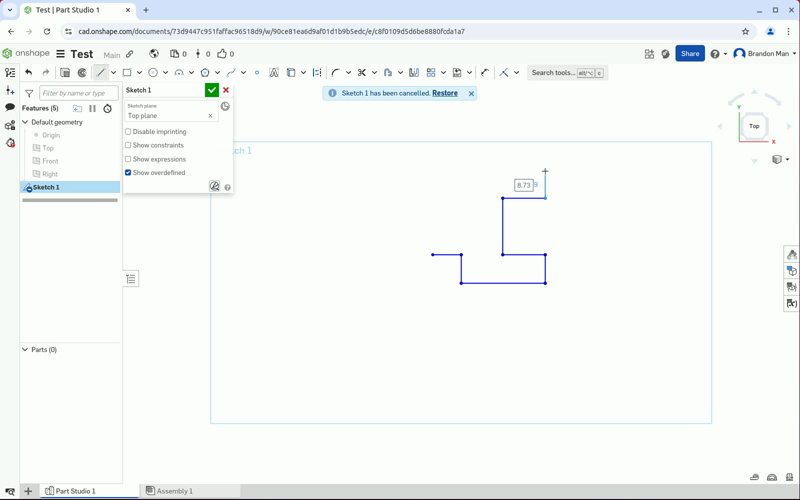
mouse_move(461, 170)
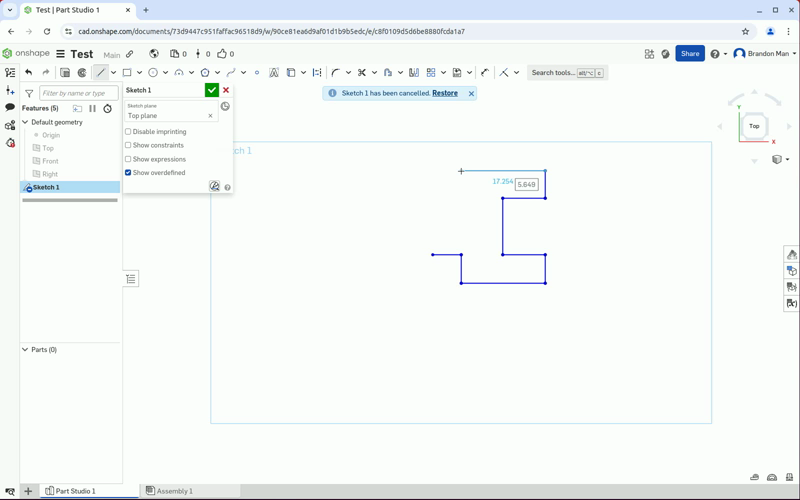
click(461, 170)
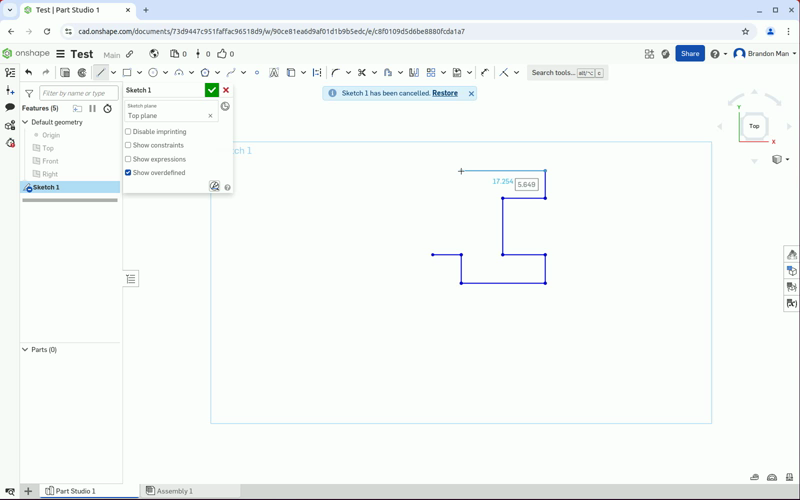
key_up(shift)
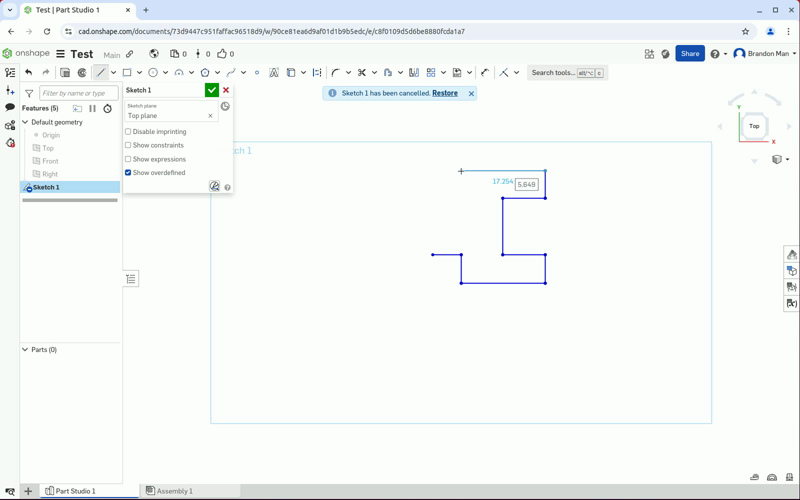
key_down(shift)
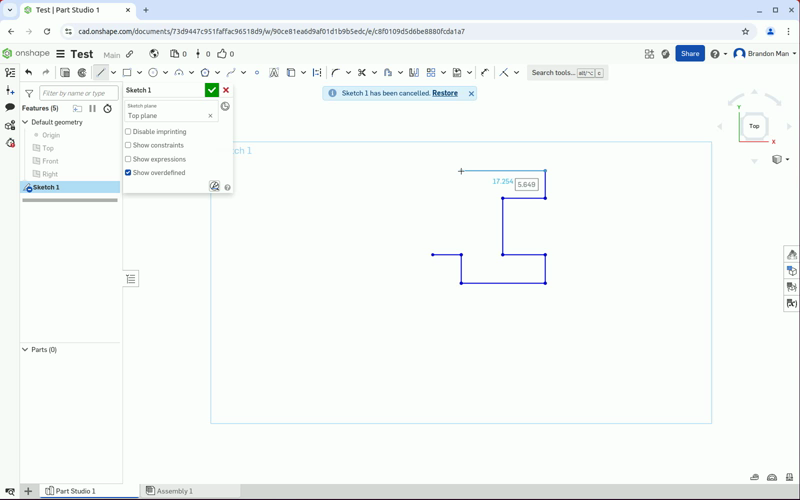
mouse_move(491, 170)
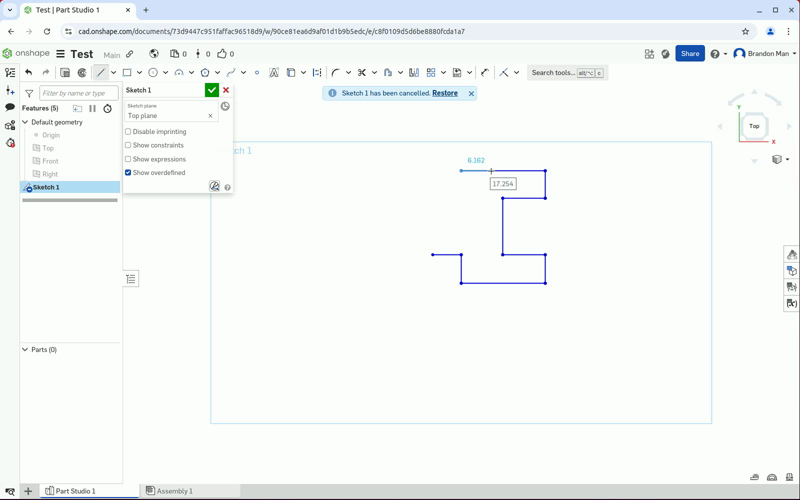
mouse_move(461, 198)
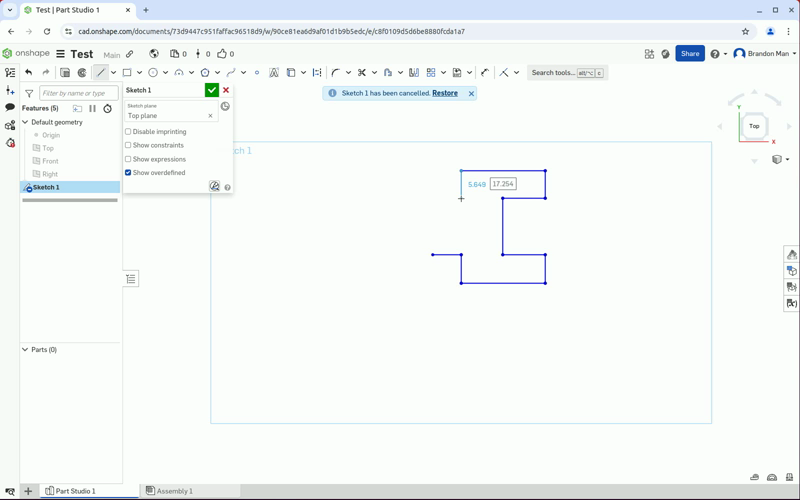
click(461, 198)
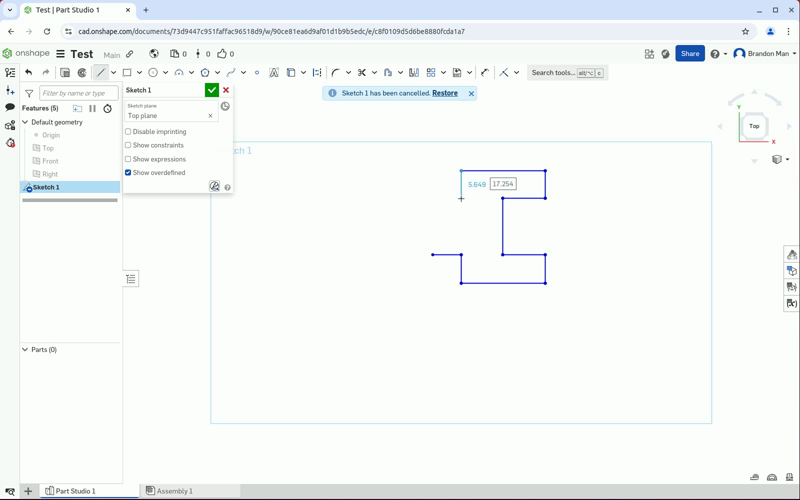
key_up(shift)
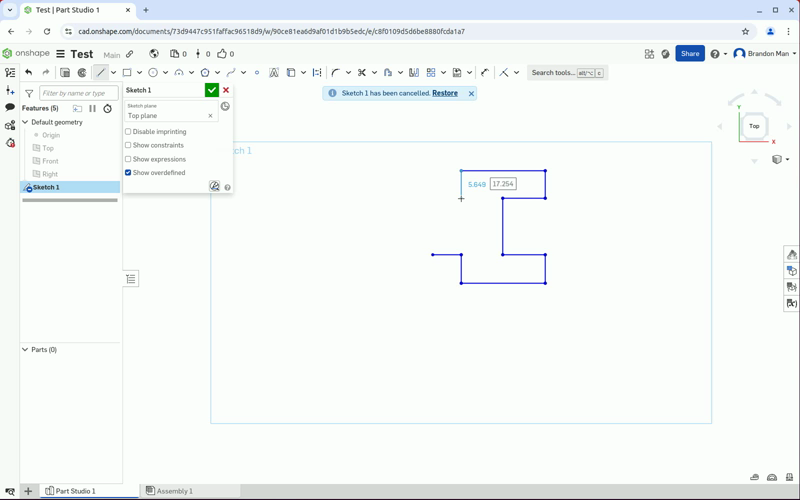
key_down(shift)
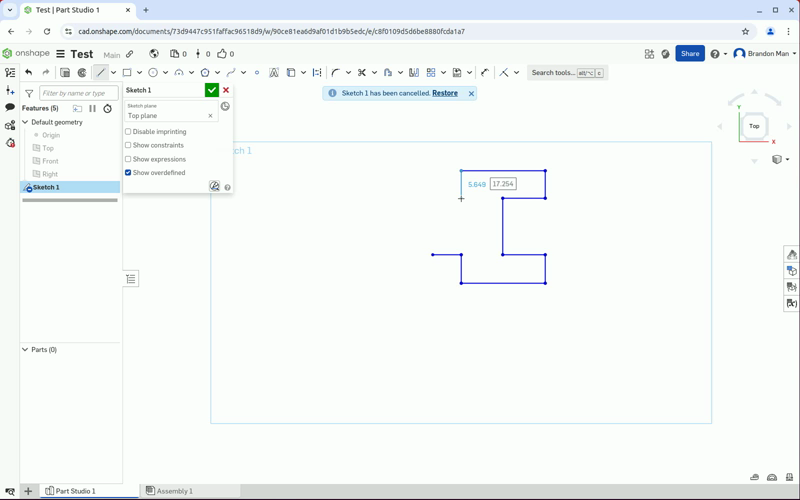
mouse_move(491, 198)
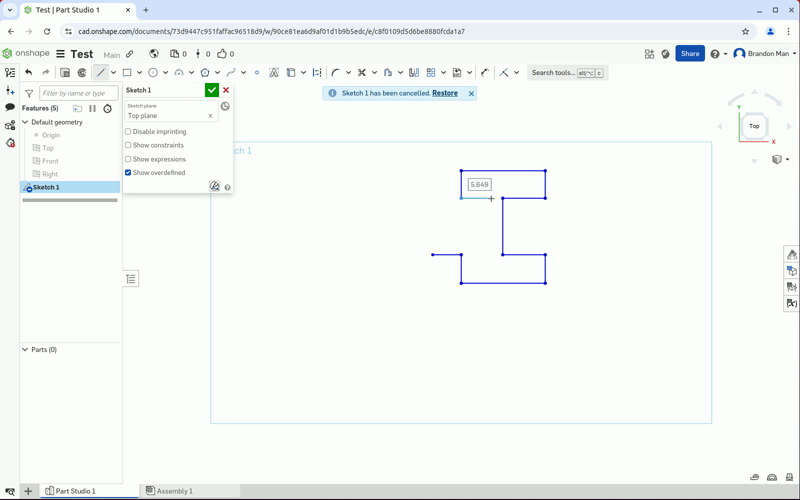
mouse_move(432, 198)
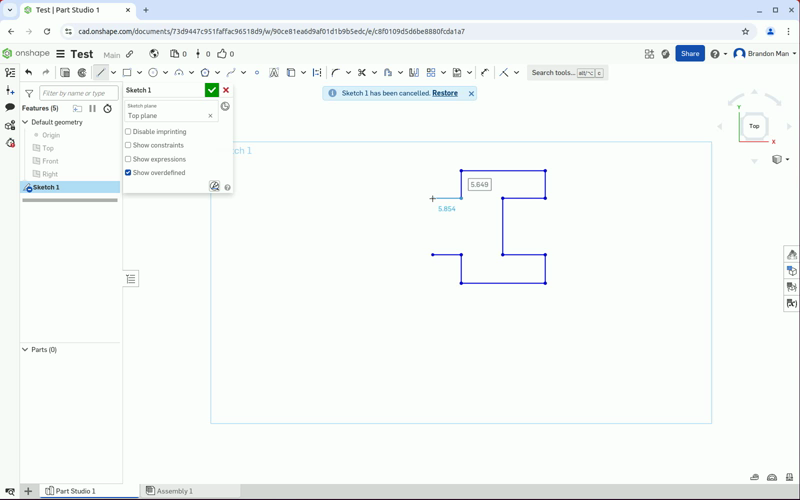
click(432, 198)
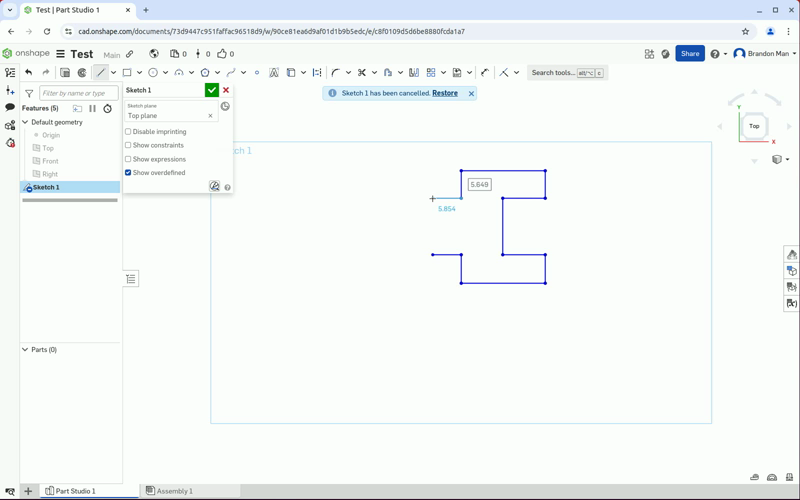
key_up(shift)
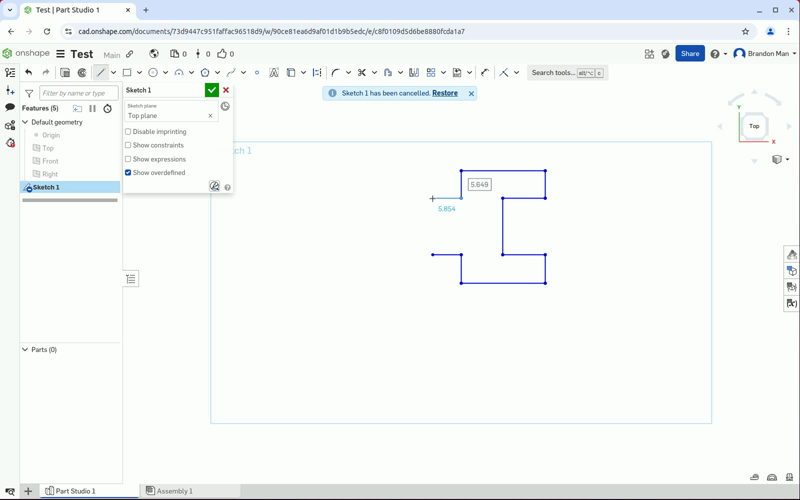
mouse_move(462, 198)
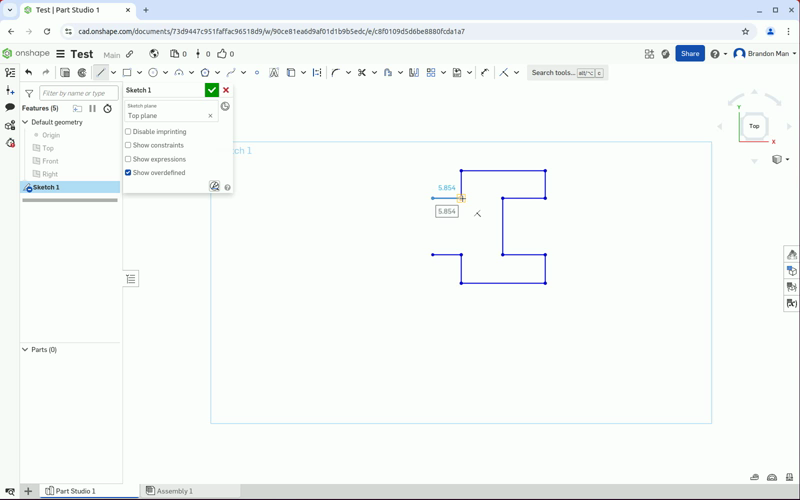
key_down(shift)
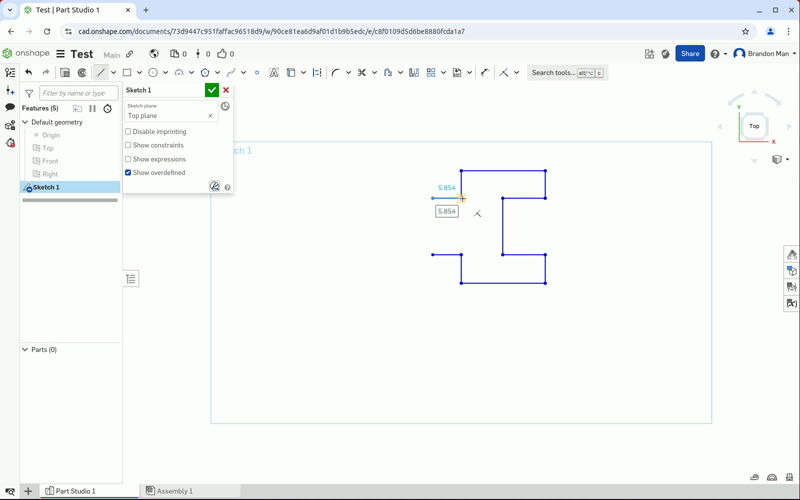
mouse_move(432, 254)
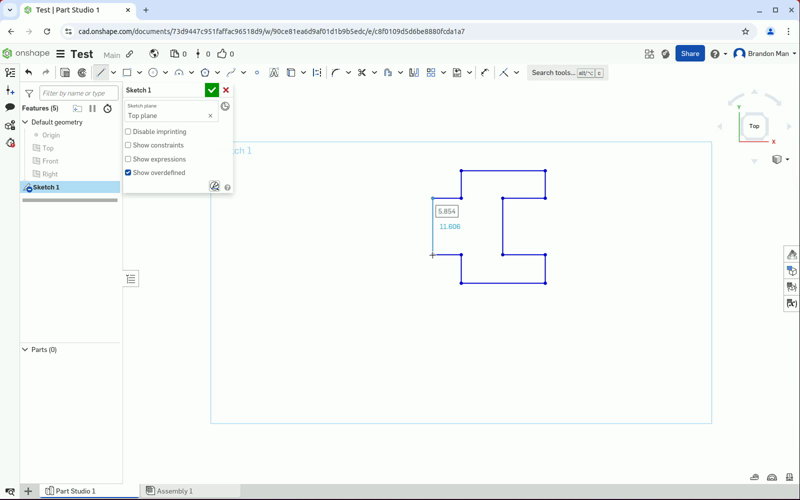
key_up(shift)
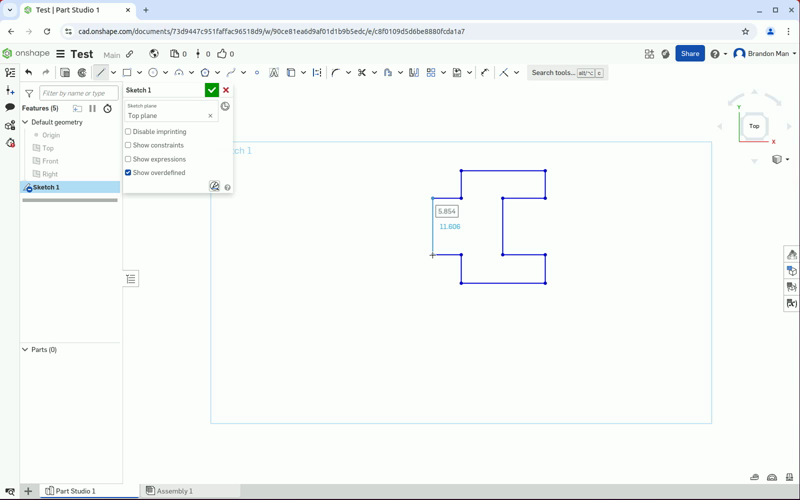
click(432, 254)
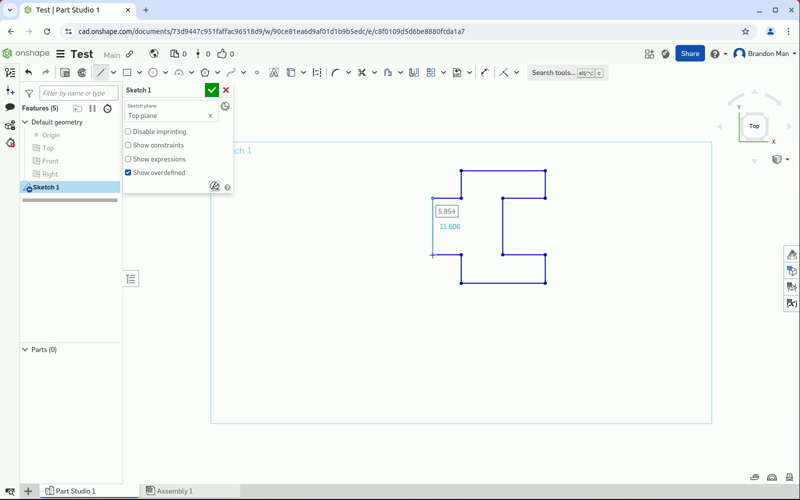
key(esc)
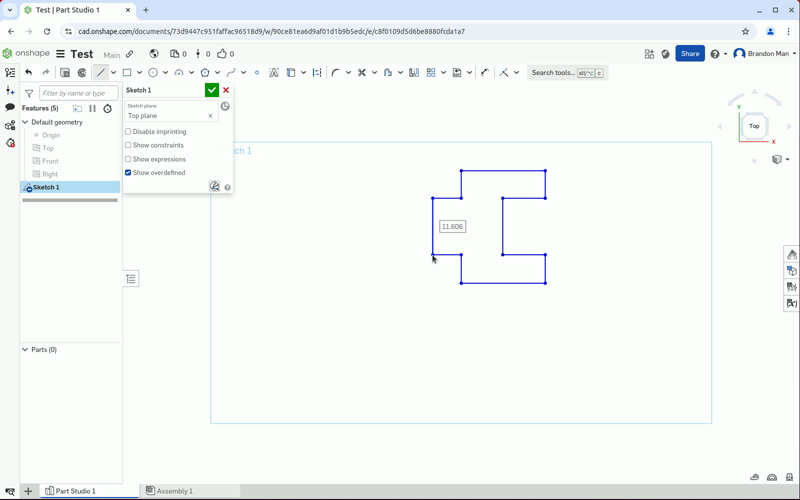
mouse_move(490, 191)
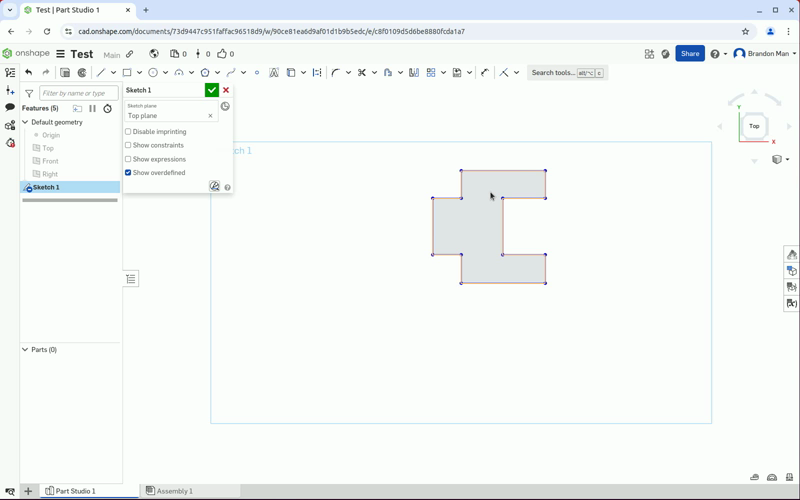
click(490, 191)
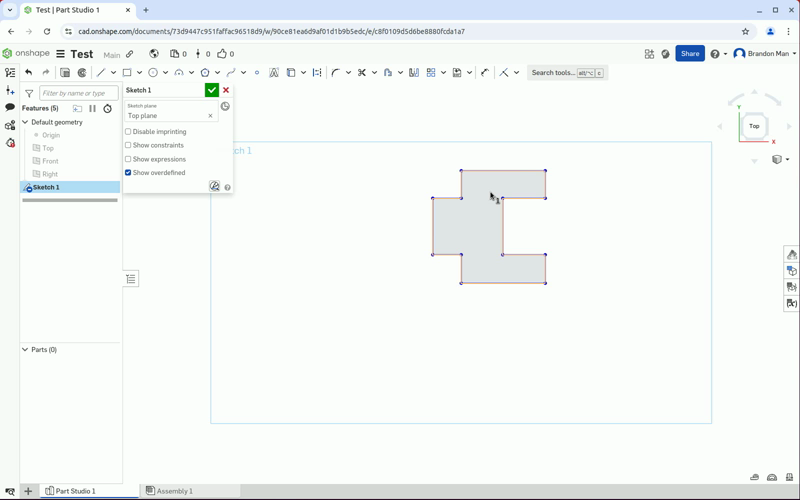
mouse_move(73, 352)
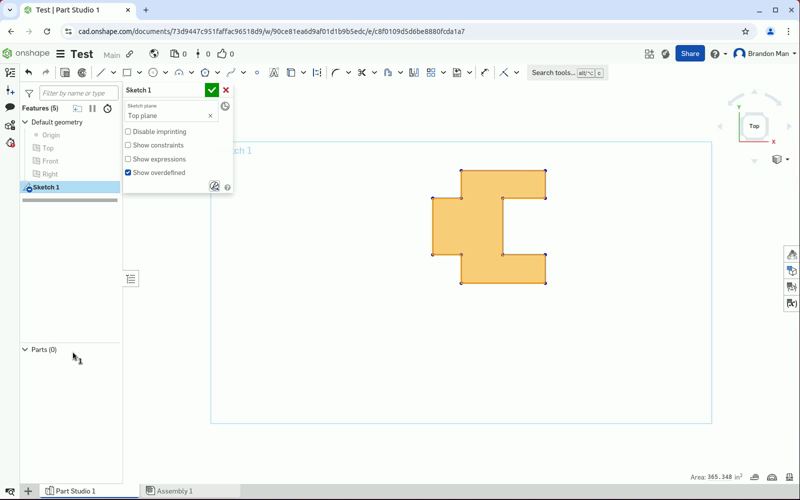
key(shift+y)
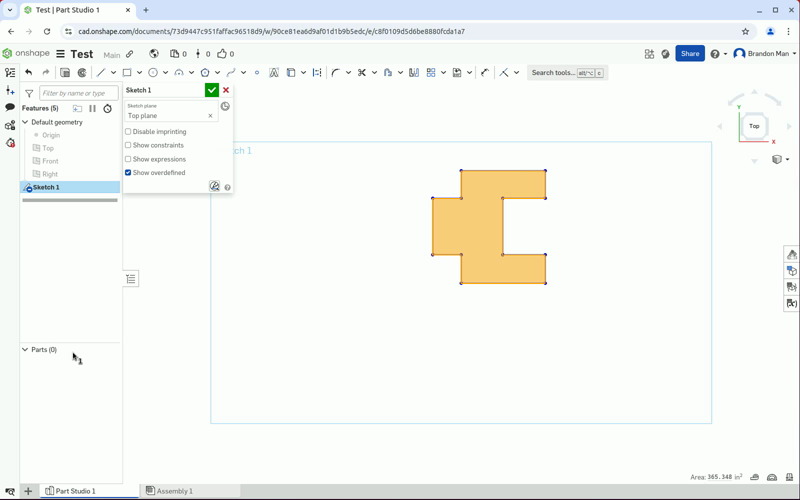
key(shift+e)
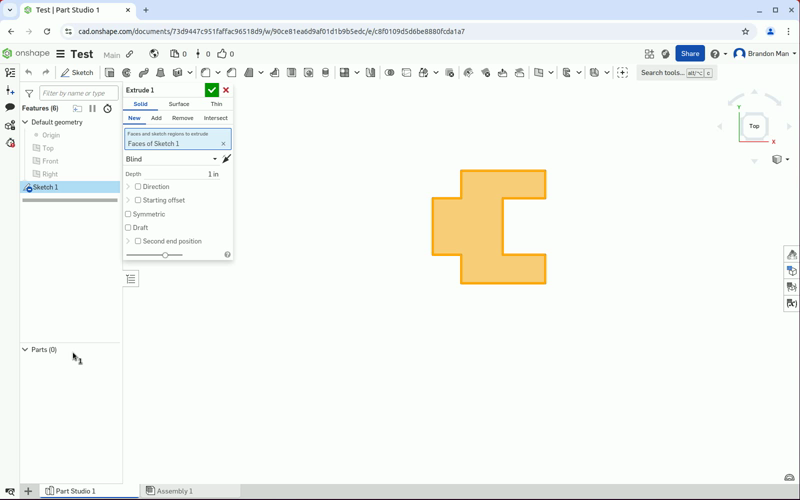
mouse_move(143, 106)
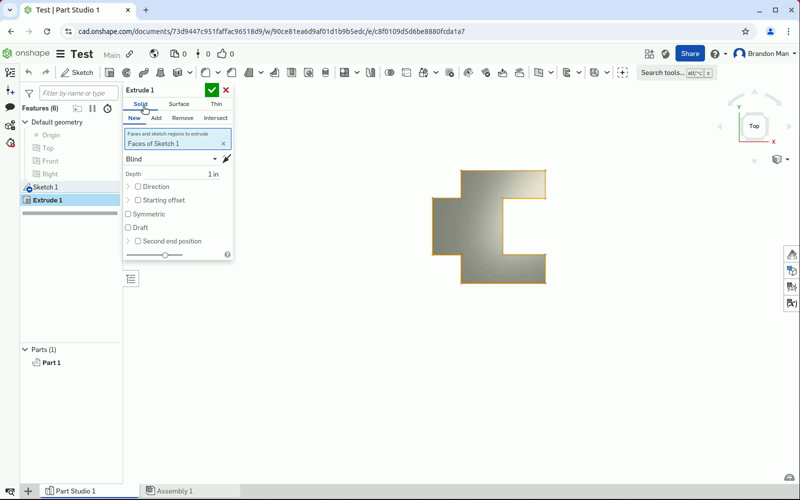
click(143, 106)
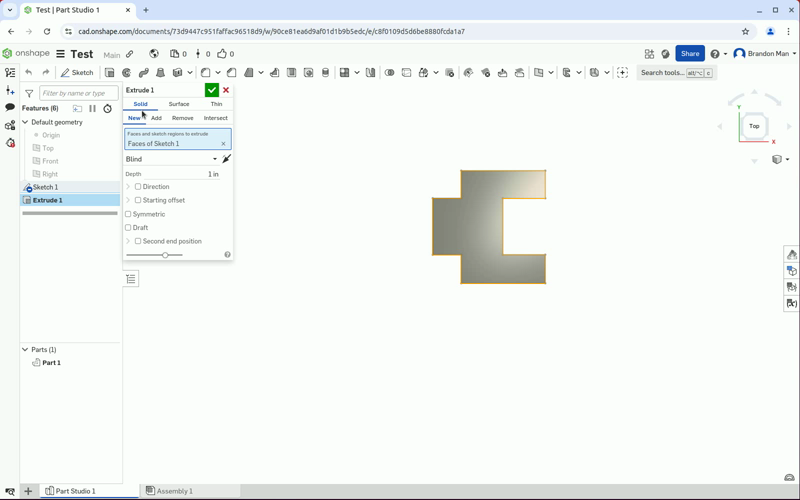
mouse_move(137, 120)
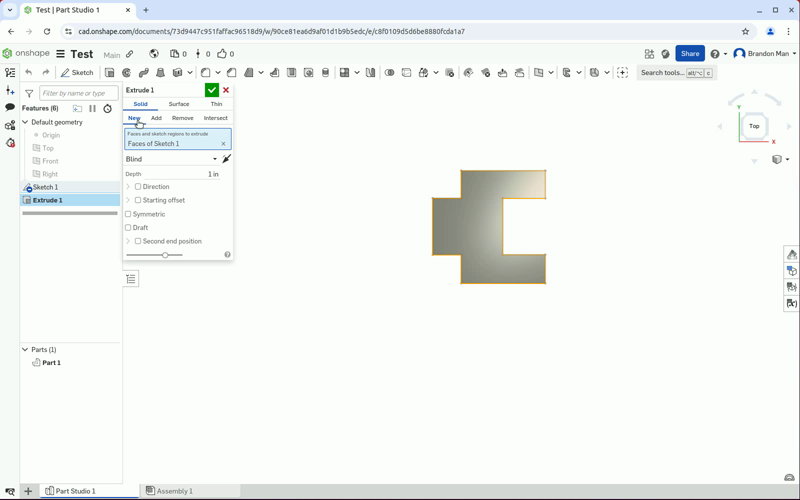
click(137, 120)
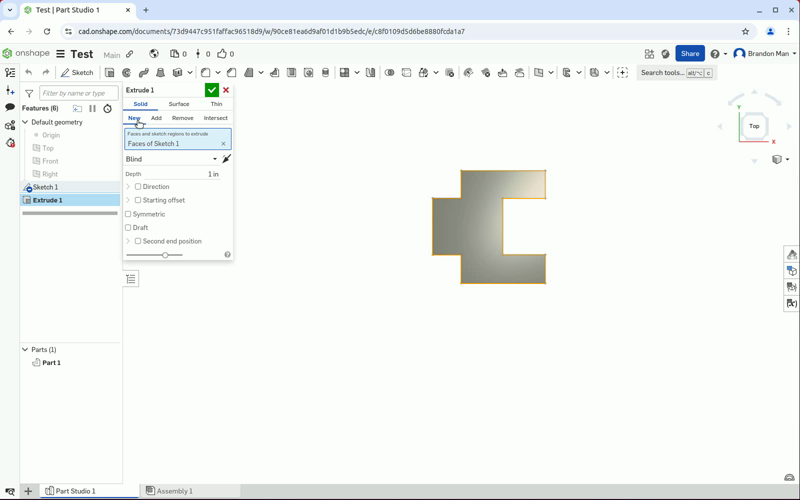
key(tab, 4)
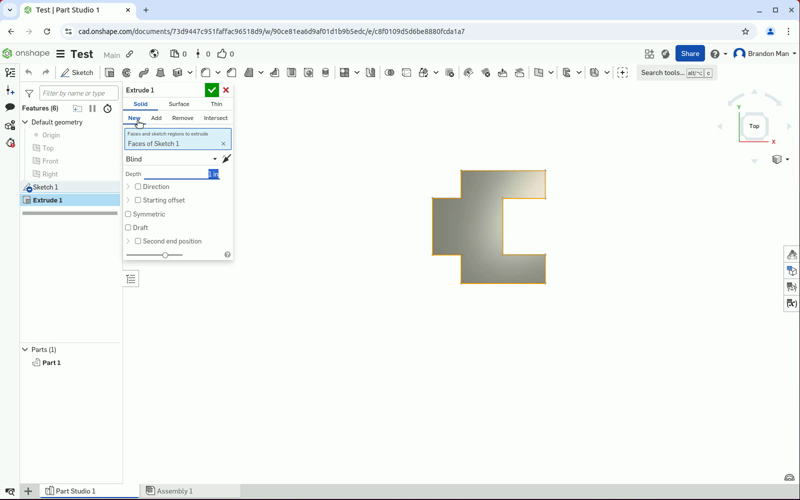
text(23.108)
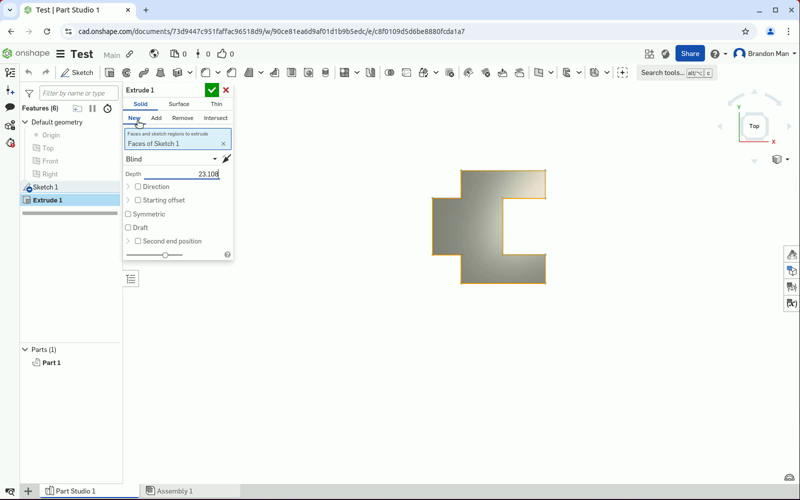
key(enter)
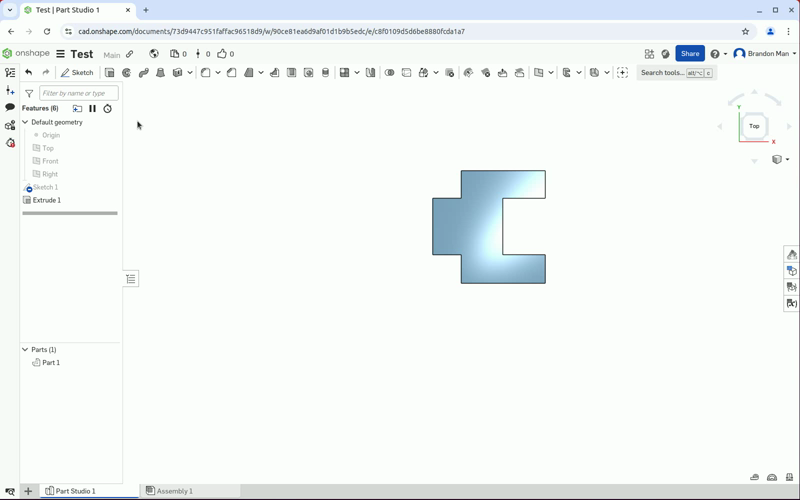
key(shift+h)
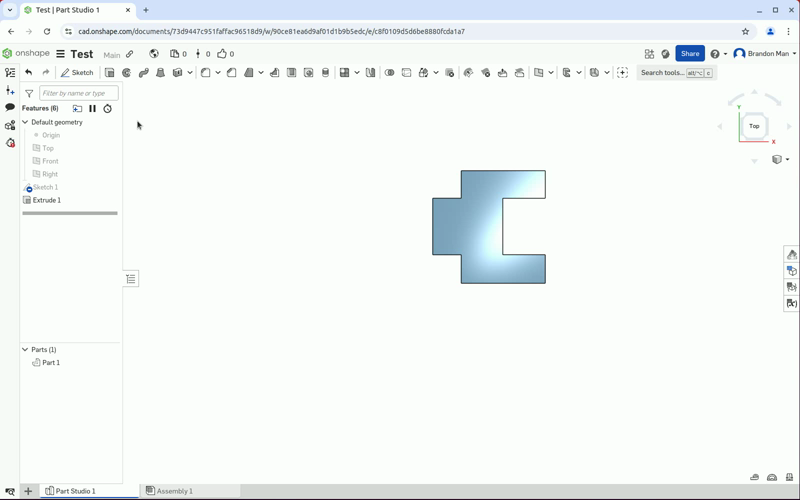
key(shift+h)
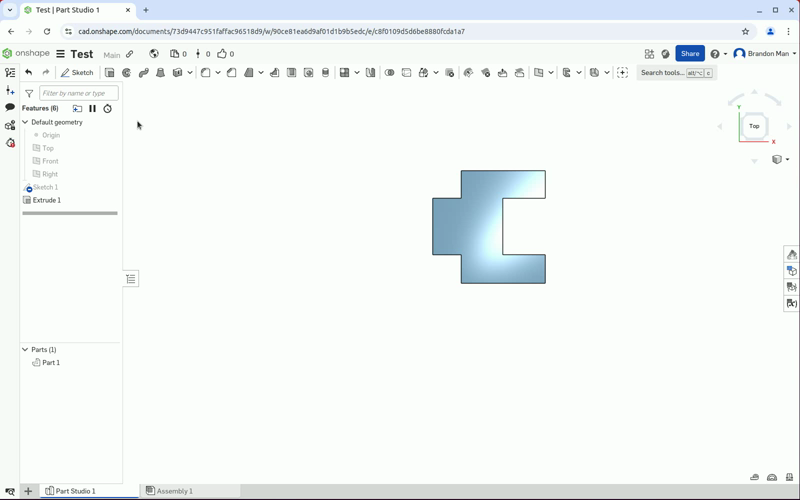
mouse_move(73, 189)
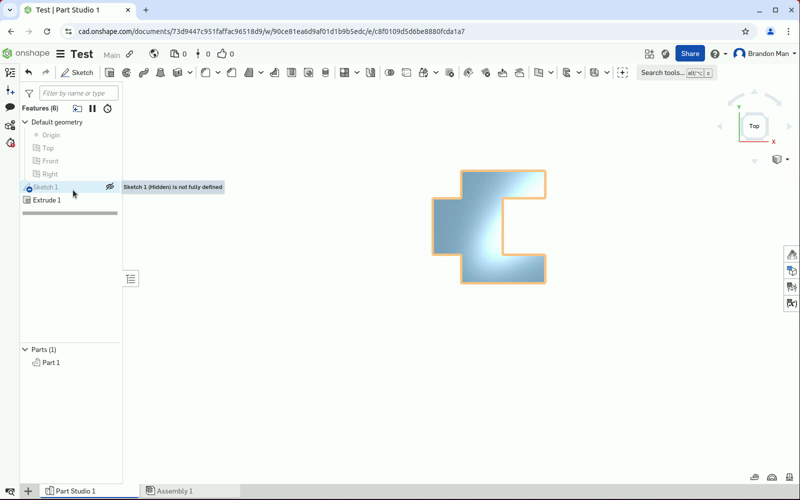
click(73, 189)
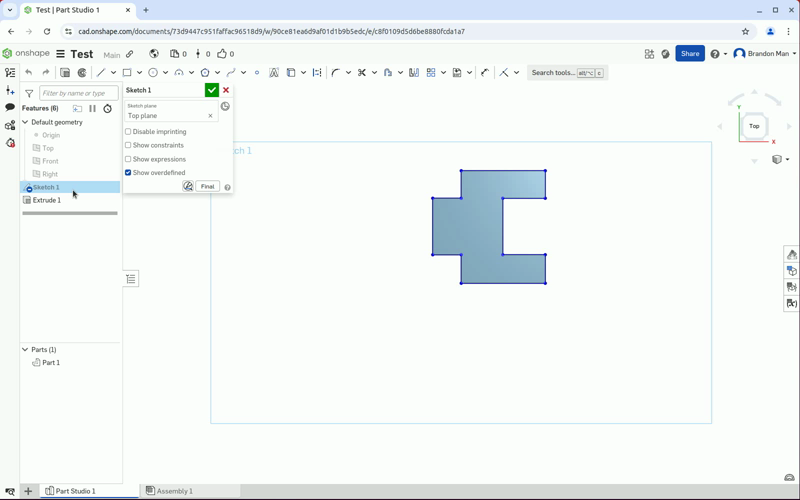
mouse_move(229, 92)
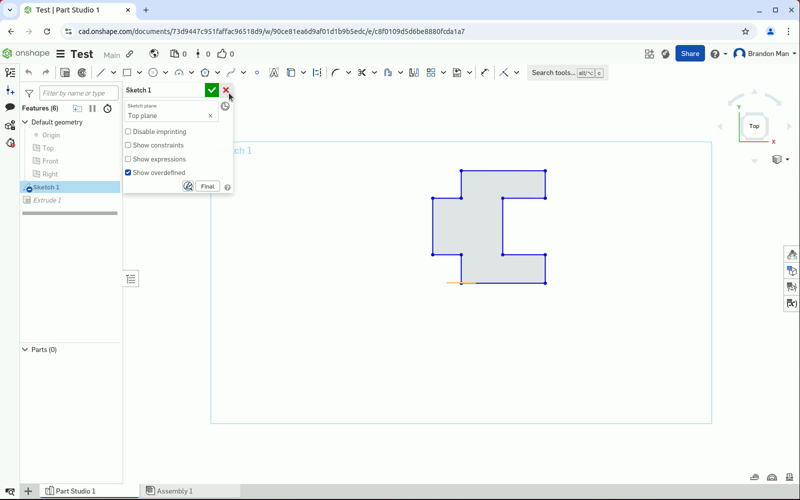
click(229, 92)
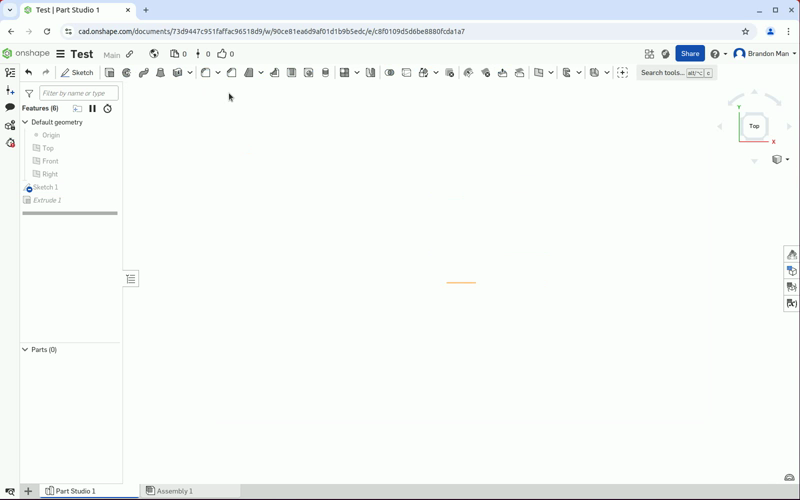
mouse_move(73, 352)
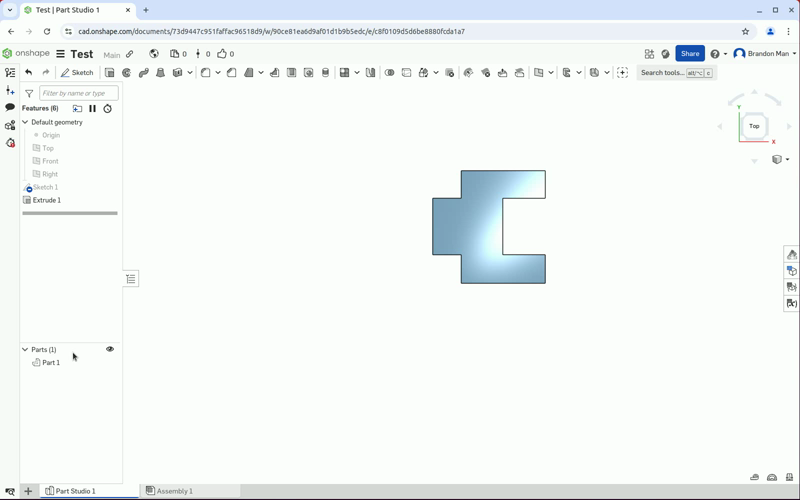
key(y)
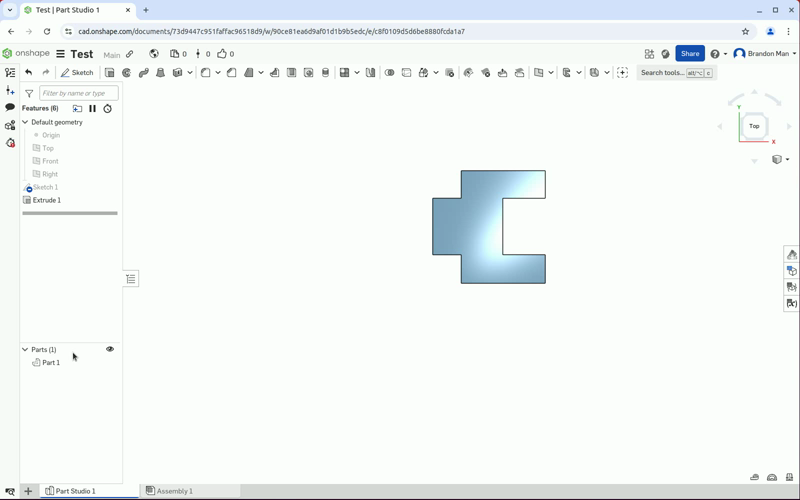
key(shift+p)
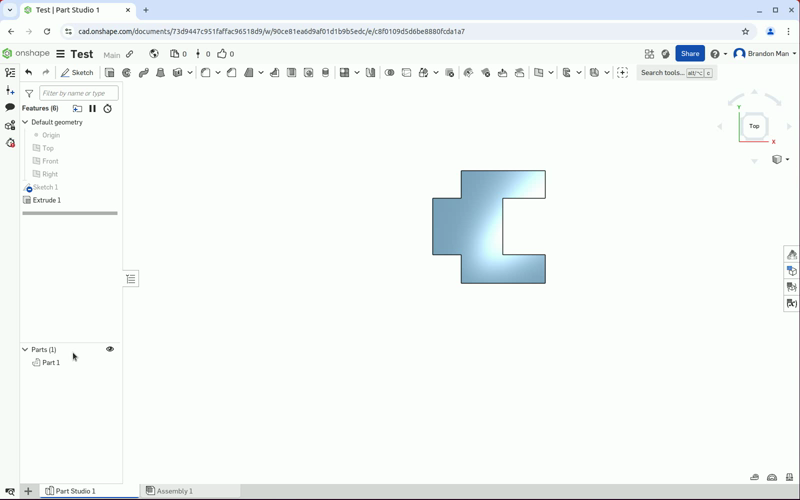
key(space)
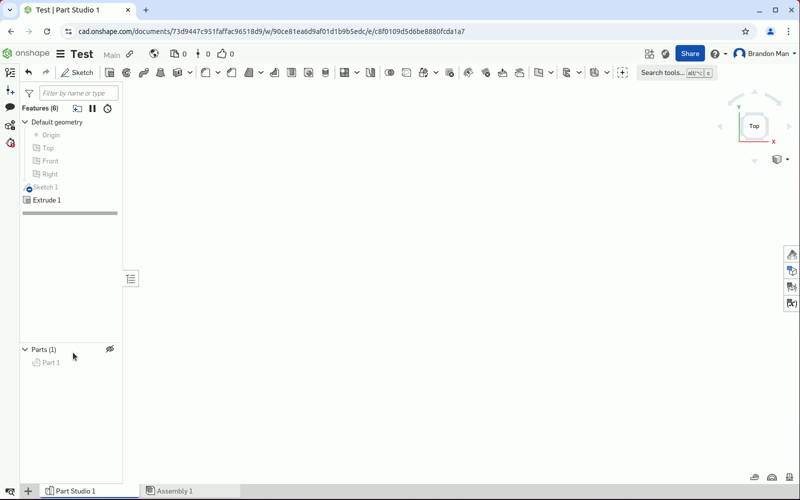
key_down(shift)
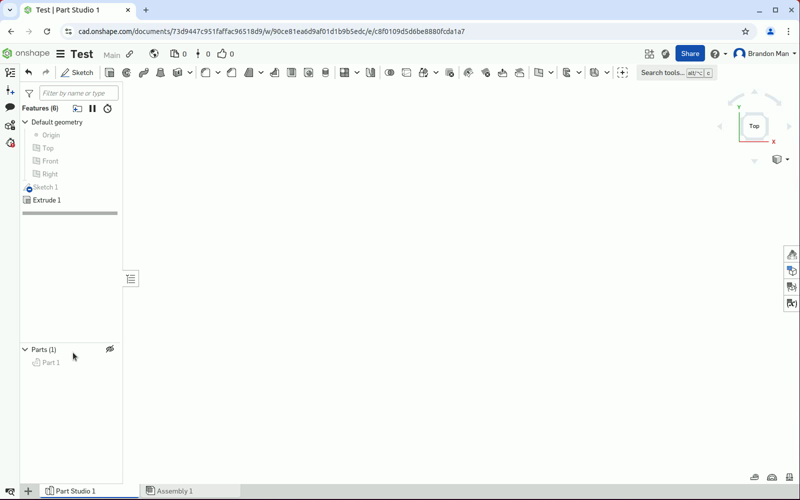
key(up)
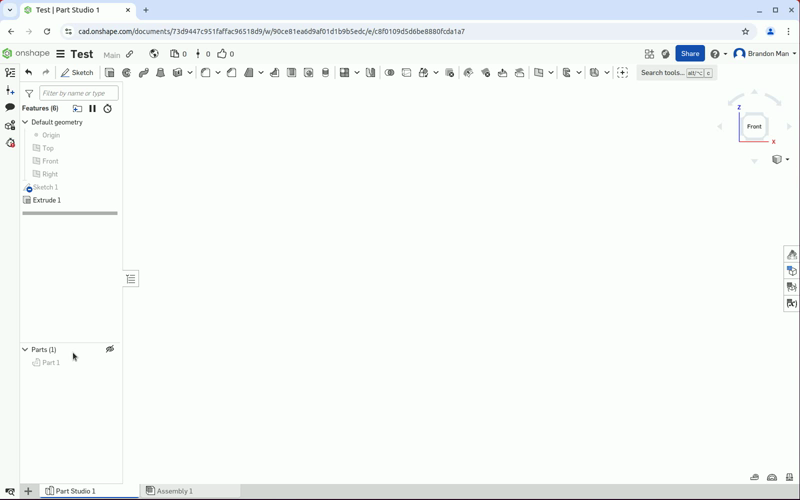
key_up(shift)
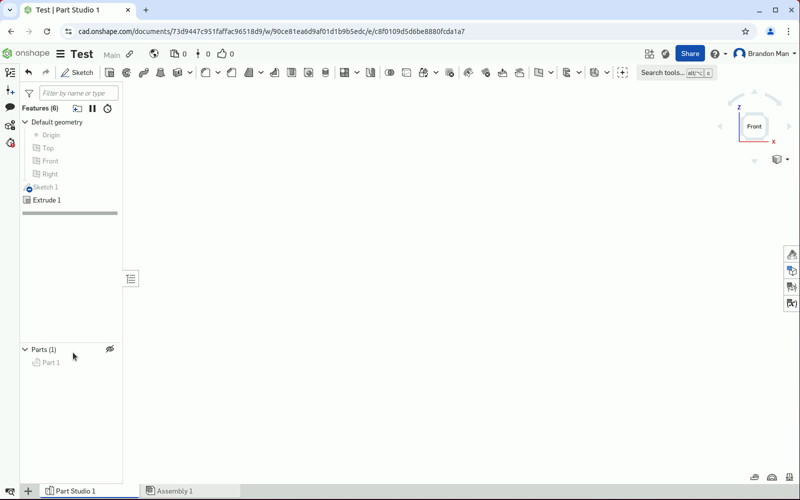
mouse_move(73, 352)
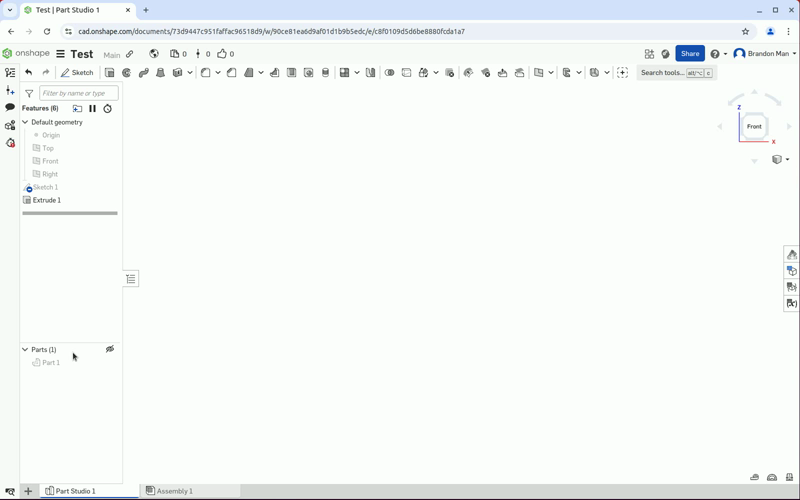
key(shift+y)
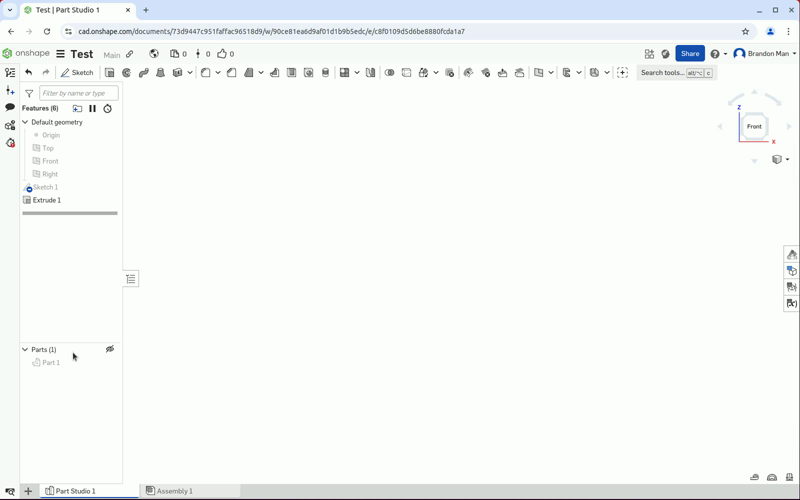
key(shift+s)
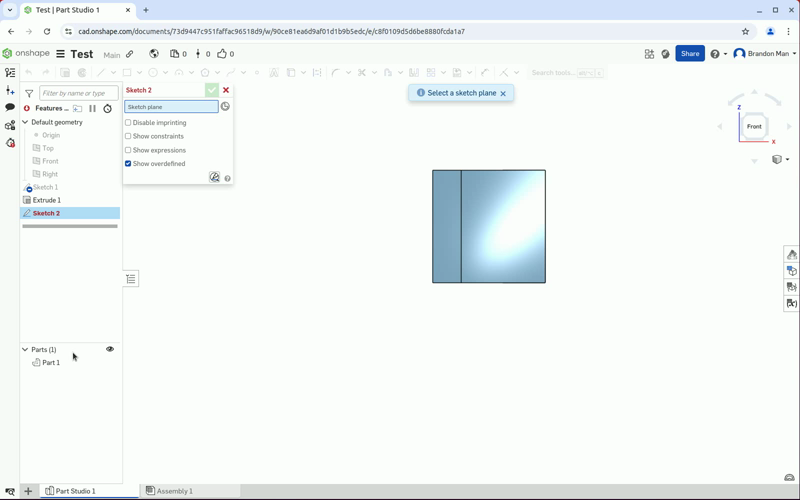
mouse_move(73, 163)
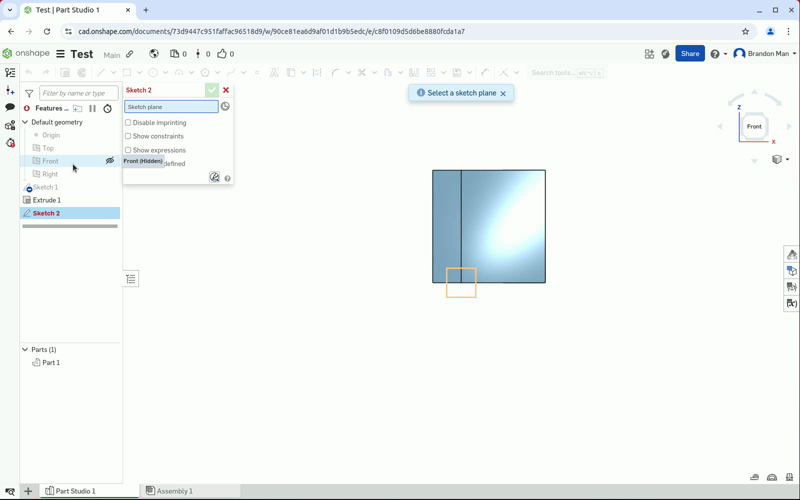
click(73, 163)
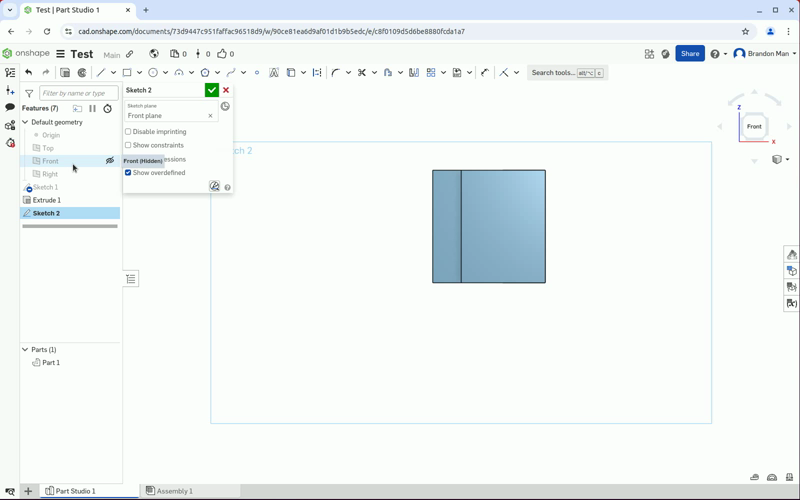
mouse_move(73, 352)
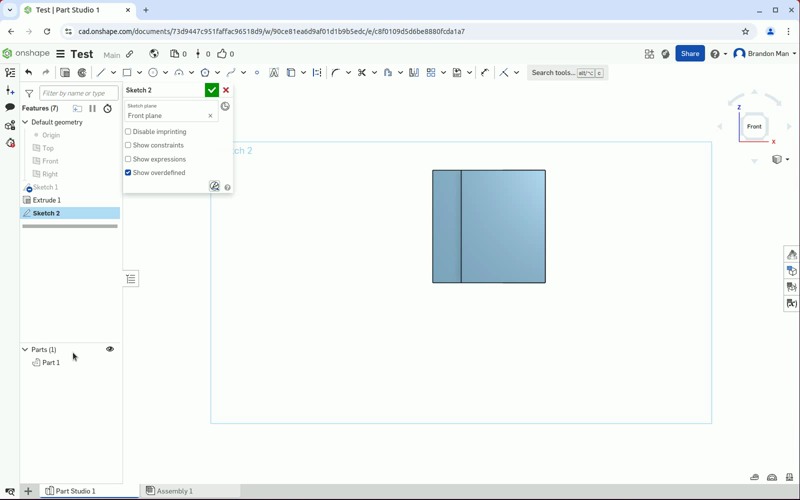
key(y)
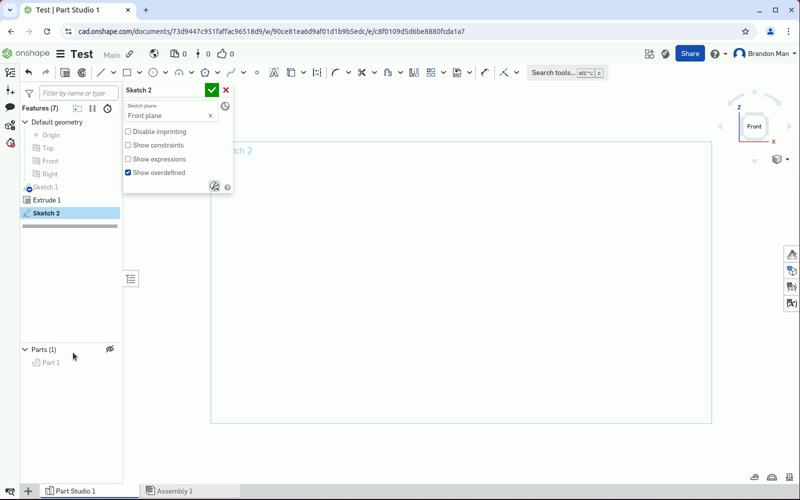
key(l)
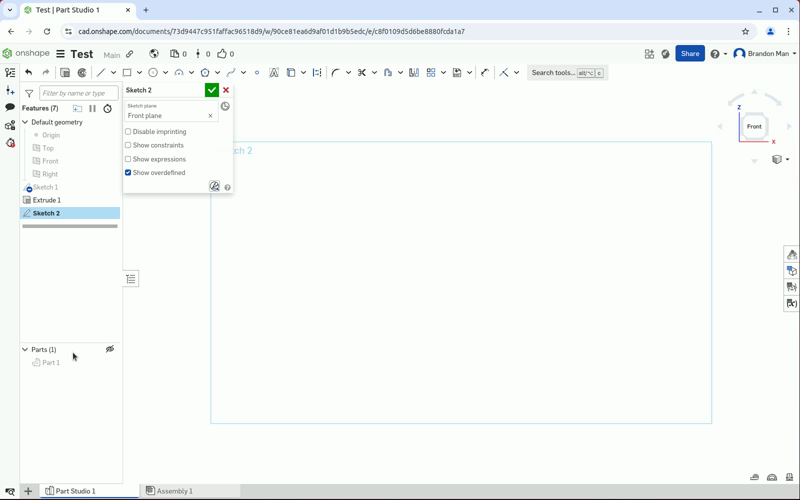
key_down(shift)
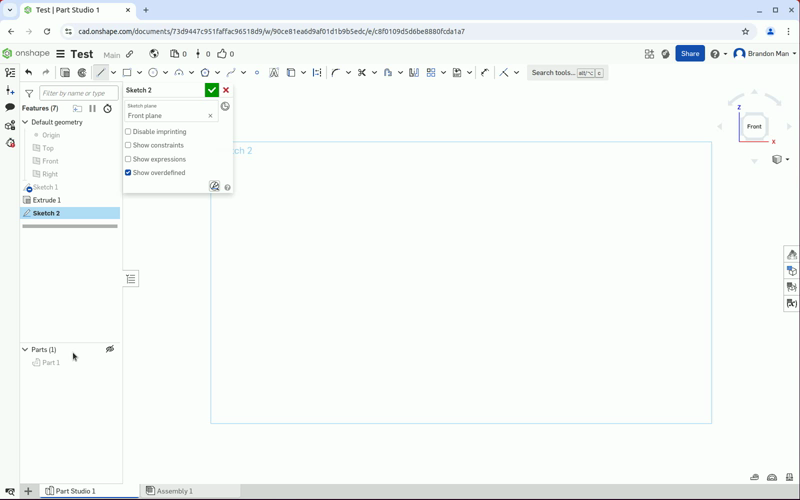
mouse_move(489, 170)
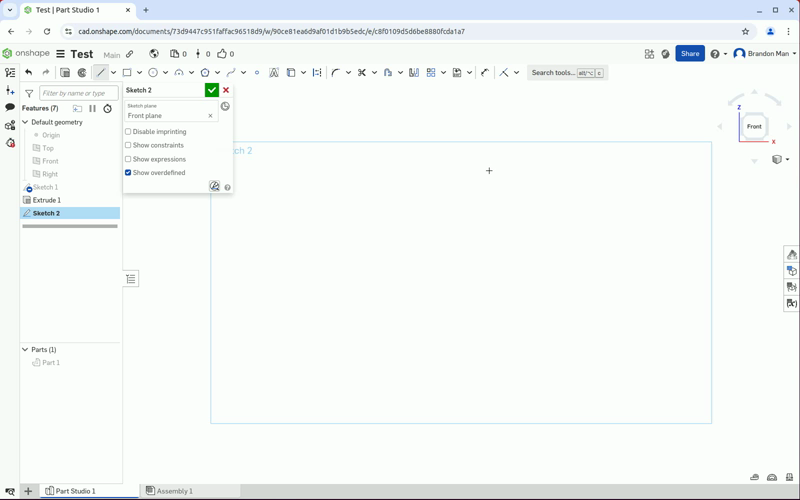
click(489, 170)
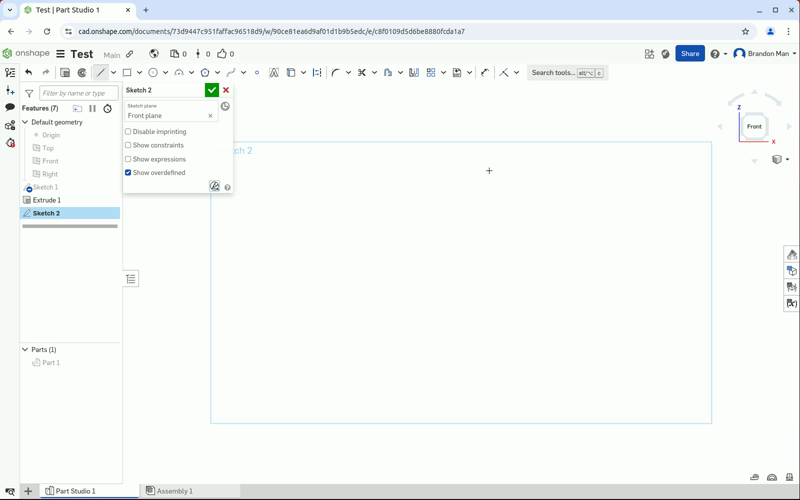
key_up(shift)
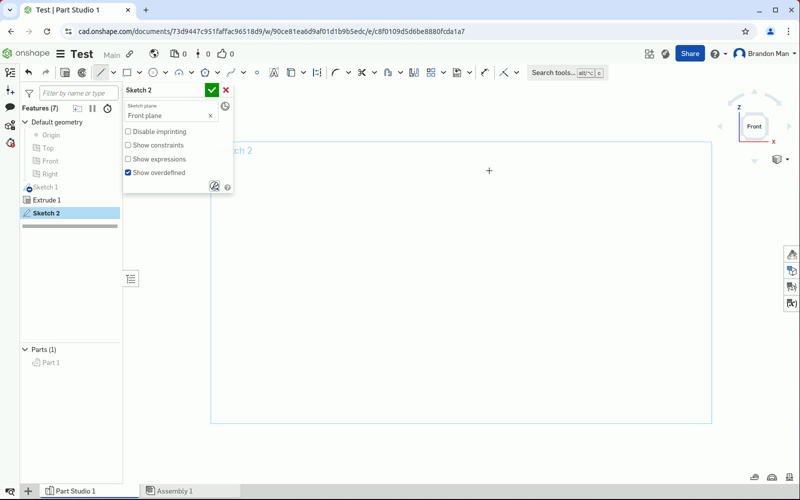
key_down(shift)
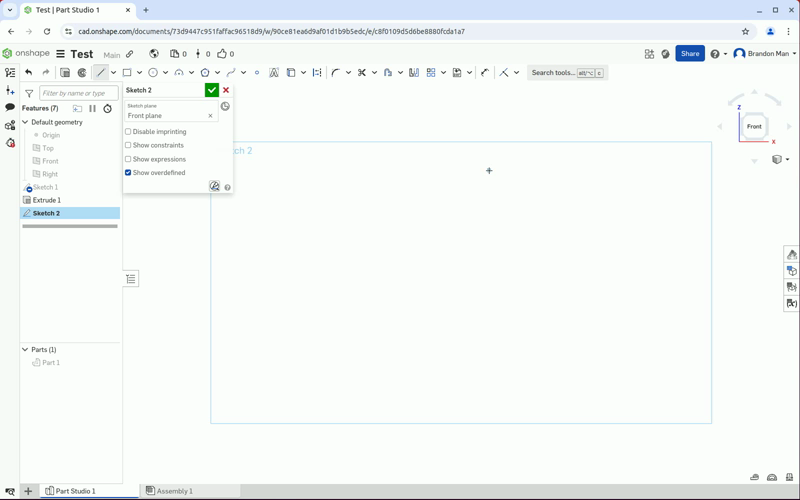
mouse_move(545, 227)
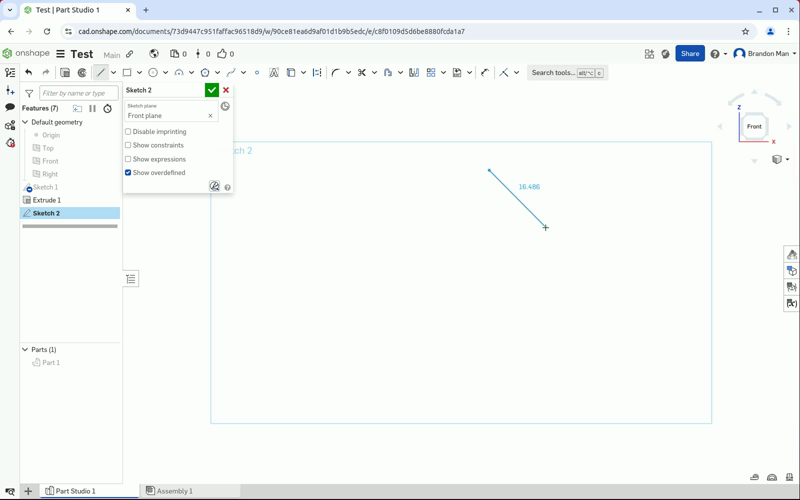
click(545, 227)
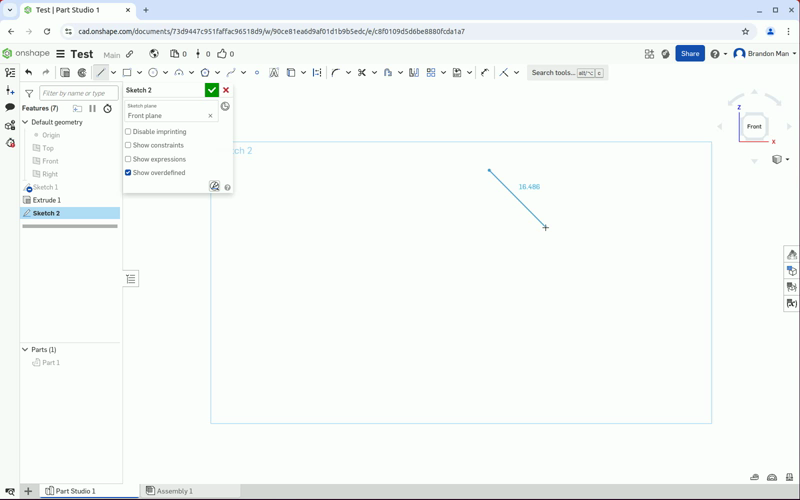
key_up(shift)
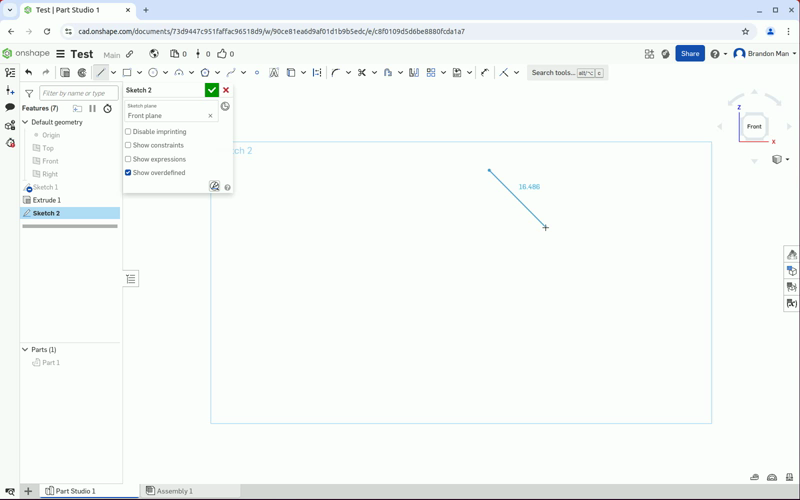
key_down(shift)
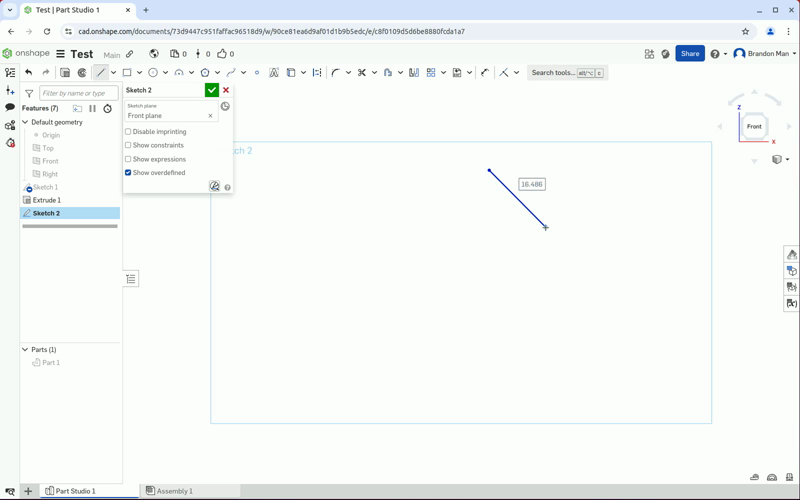
mouse_move(575, 227)
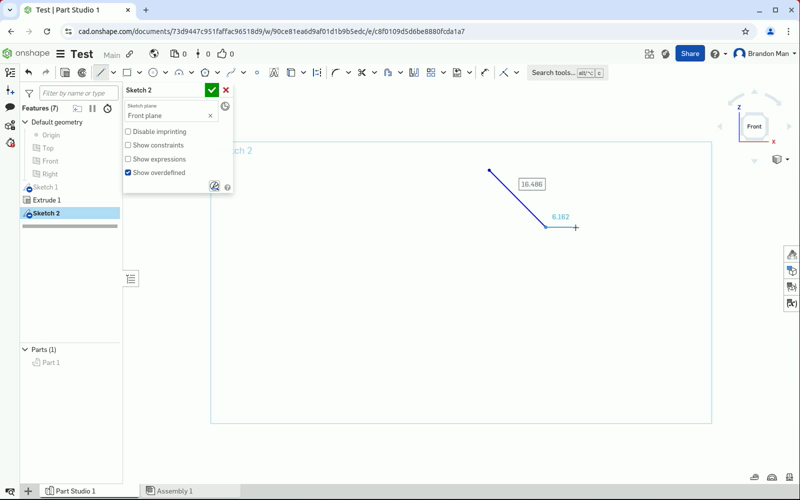
mouse_move(545, 170)
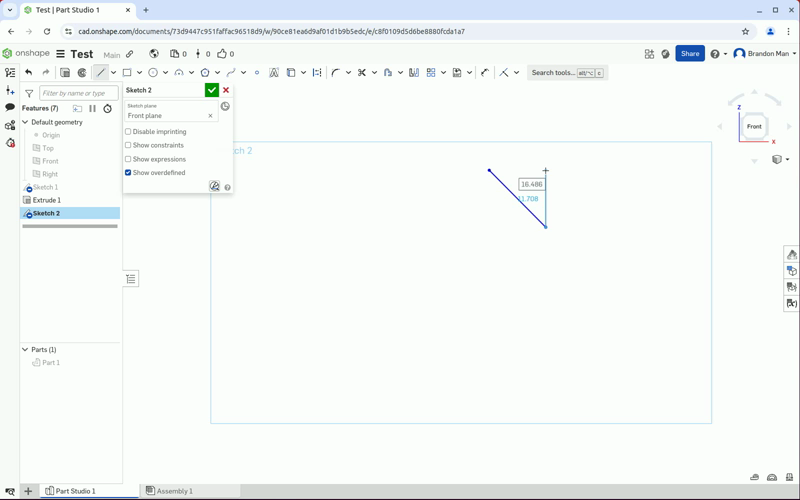
click(545, 170)
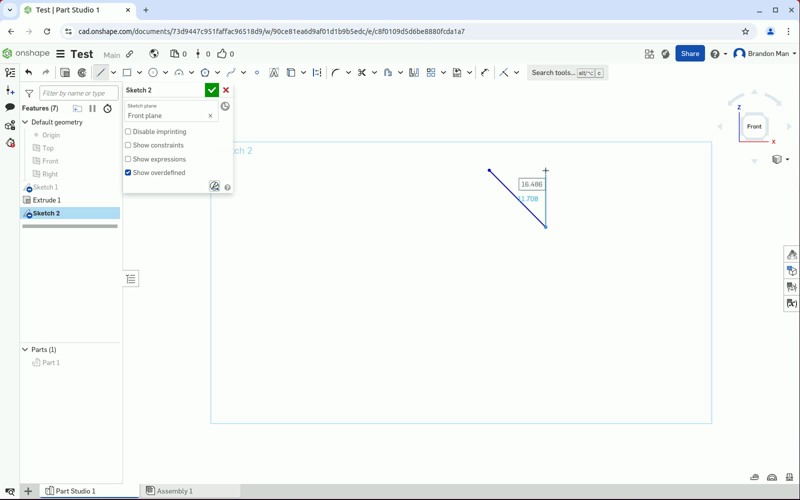
key_up(shift)
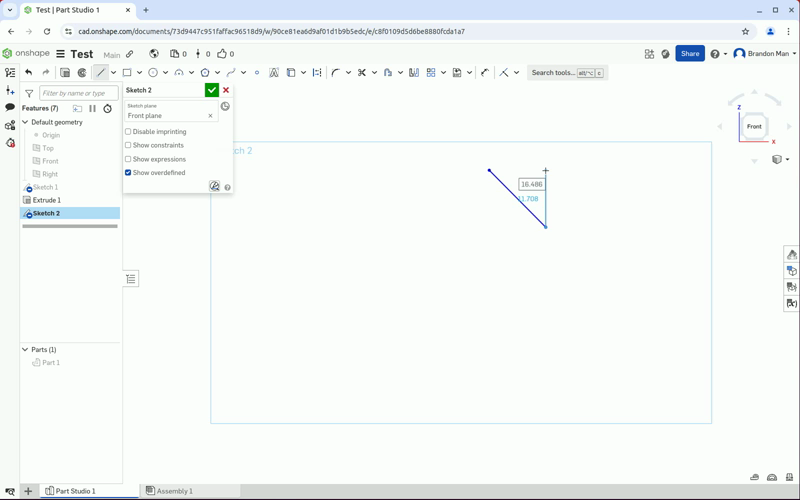
mouse_move(575, 170)
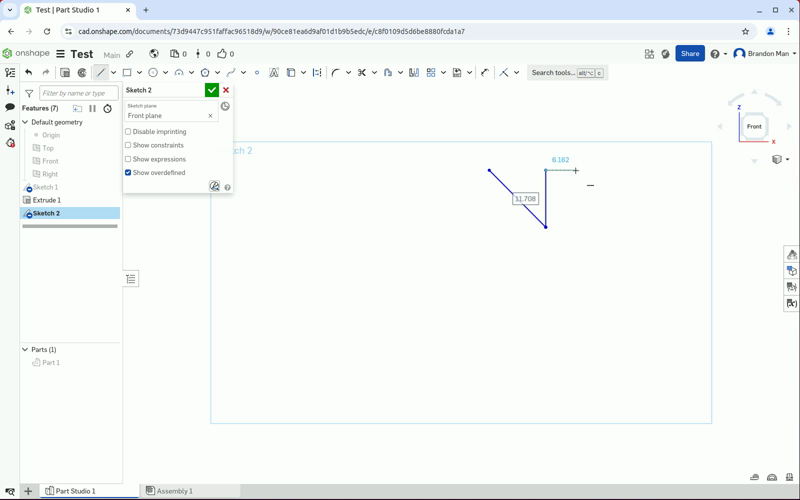
key_down(shift)
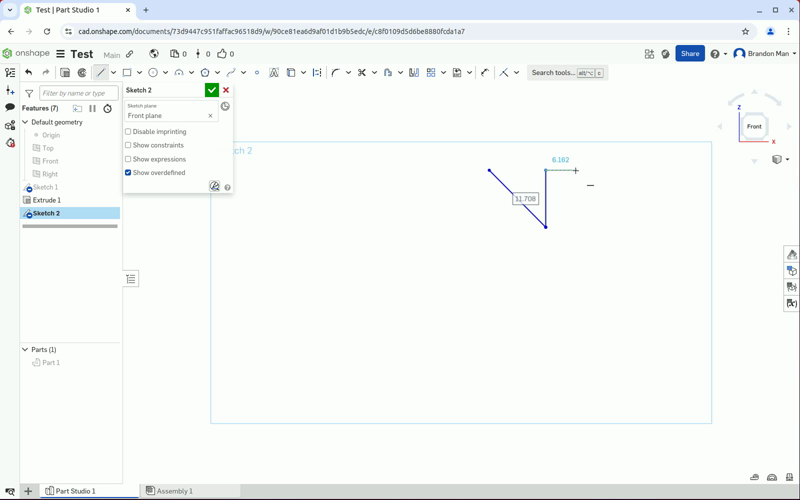
mouse_move(489, 170)
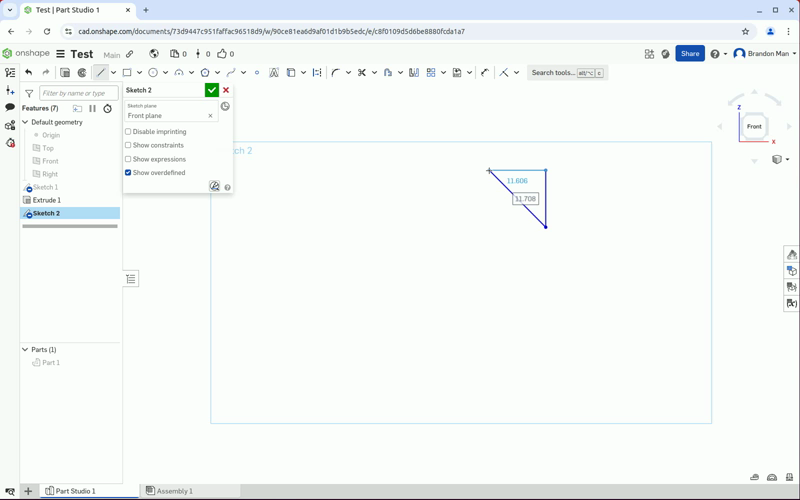
key_up(shift)
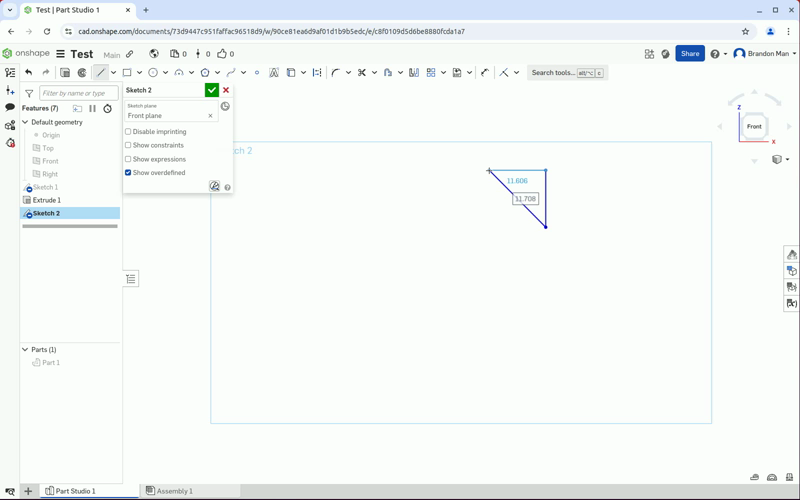
click(489, 170)
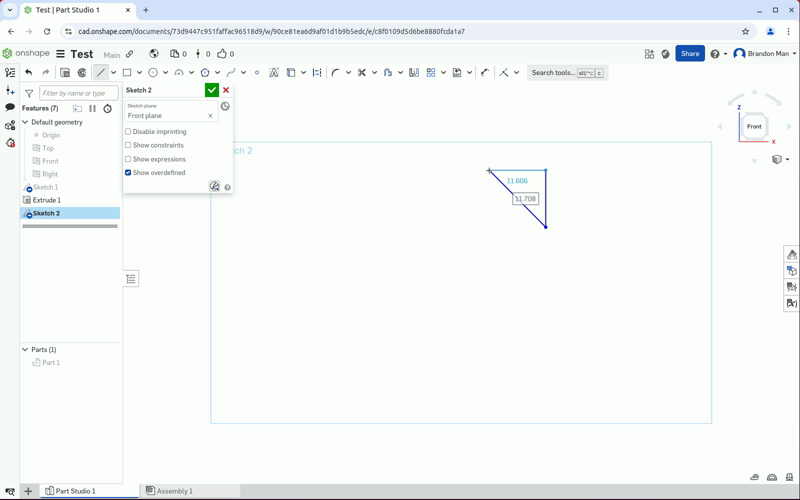
key(esc)
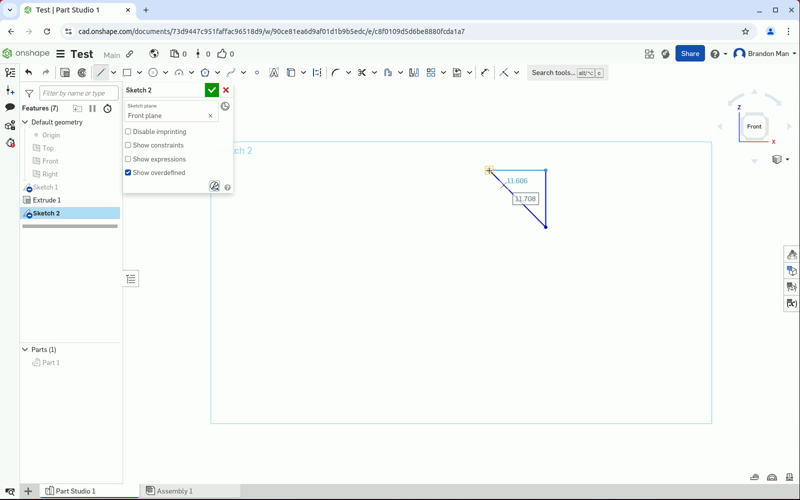
mouse_move(532, 186)
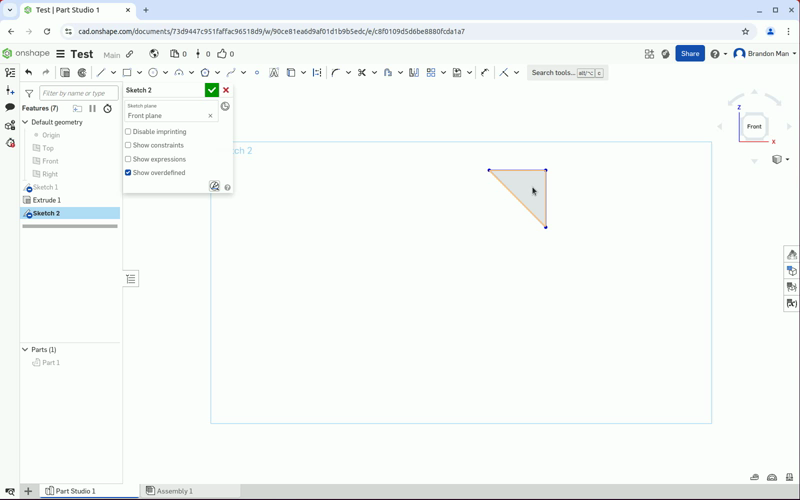
scroll(6)
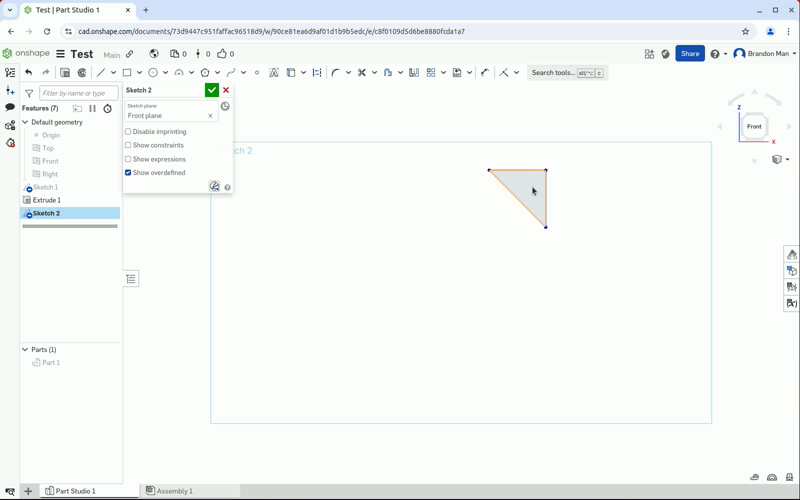
scroll(6)
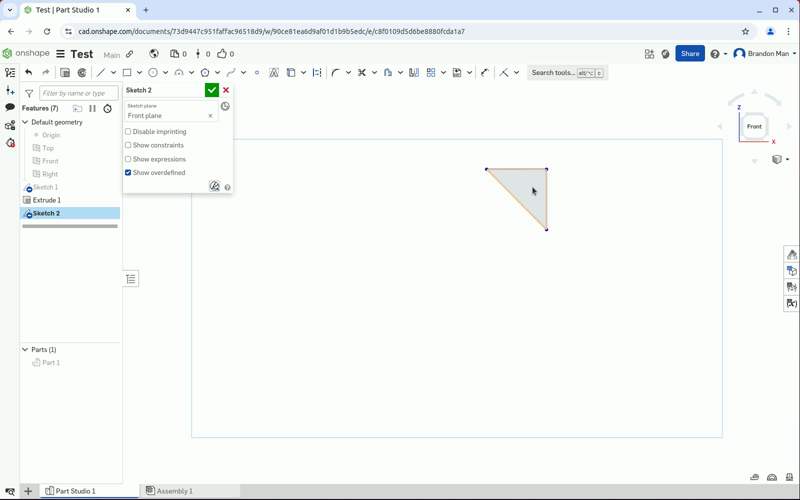
scroll(6)
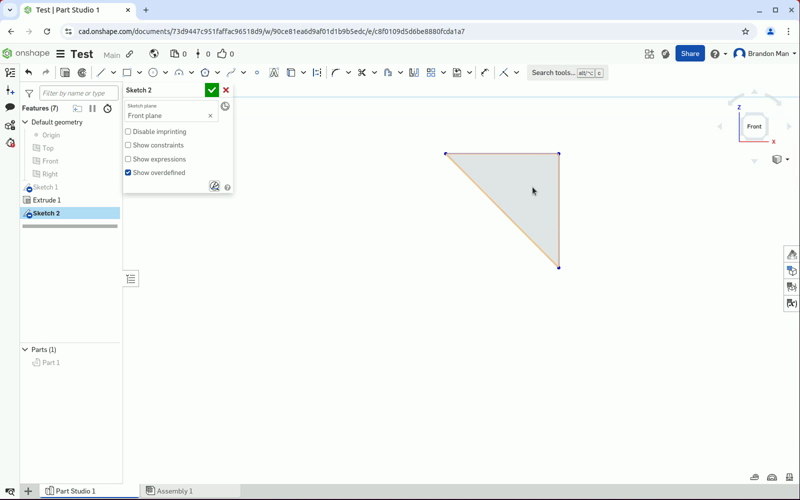
scroll(6)
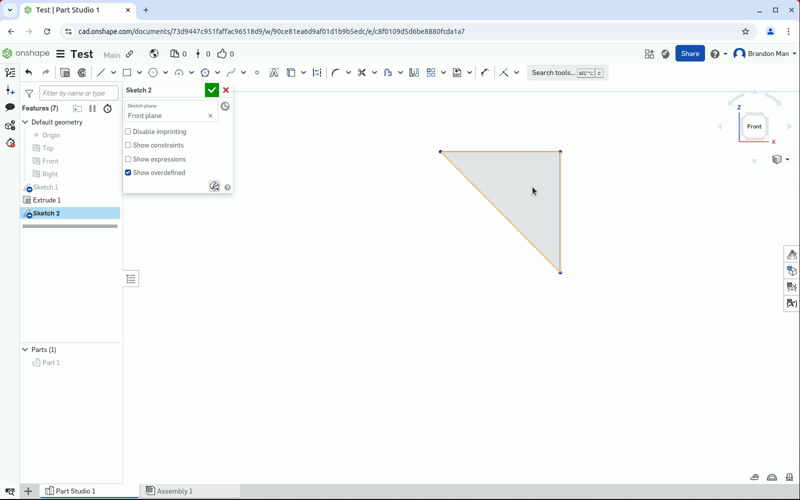
scroll(6)
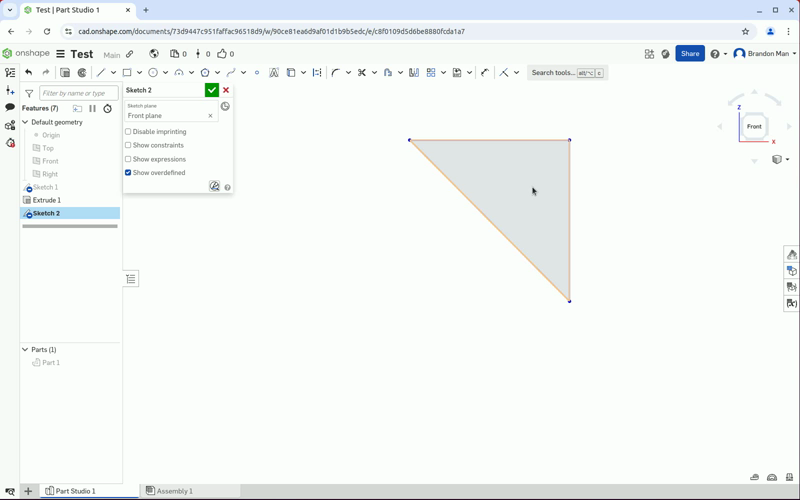
scroll(6)
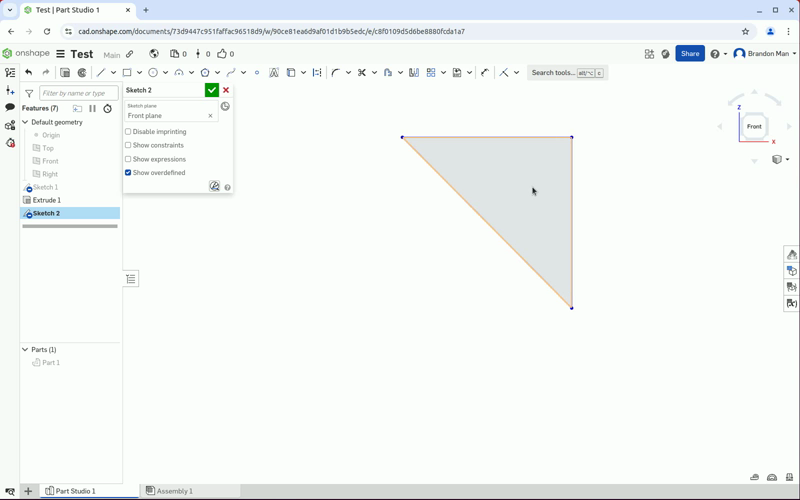
scroll(6)
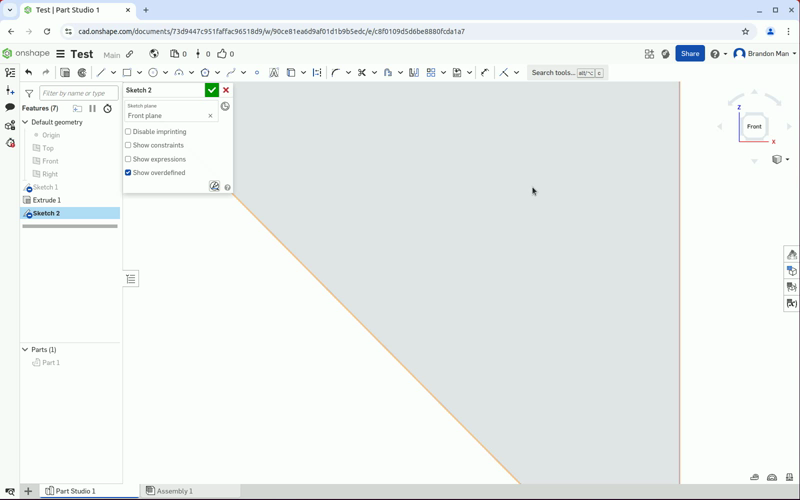
click(532, 186)
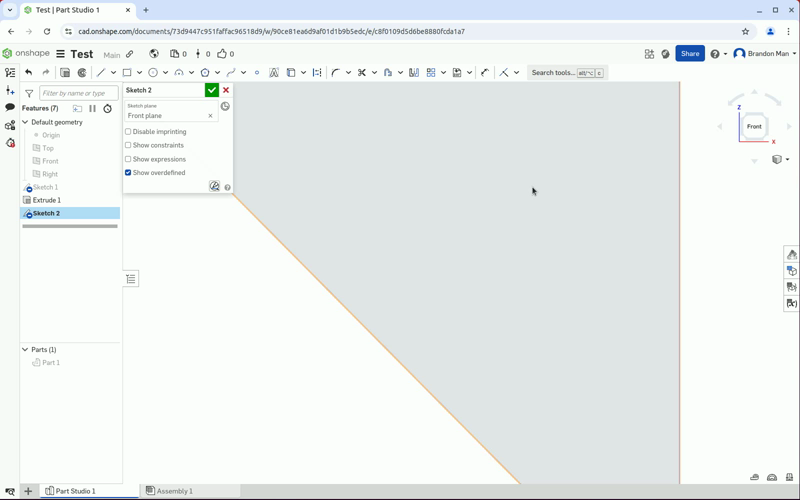
scroll(-6)
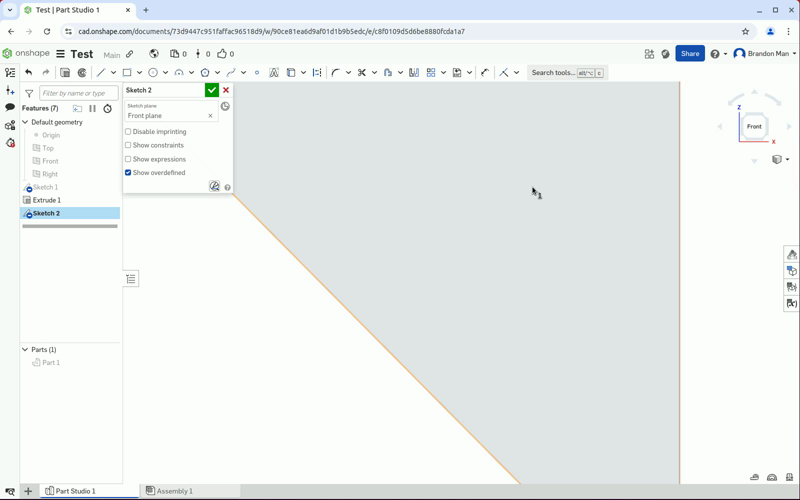
scroll(-6)
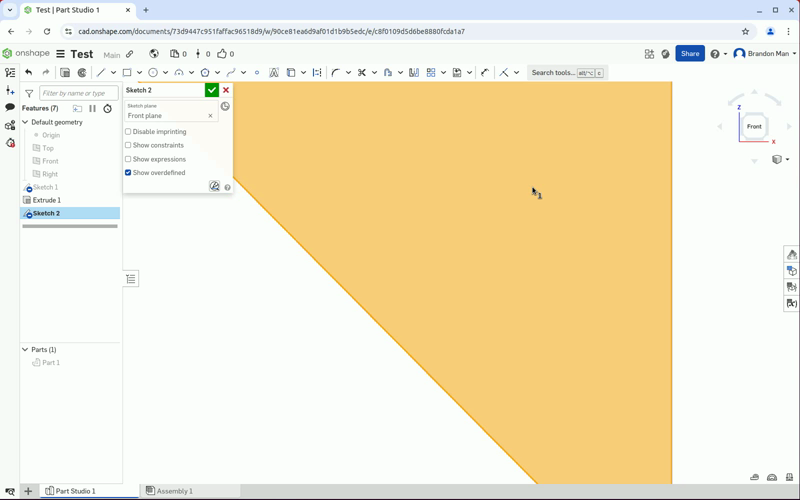
scroll(-6)
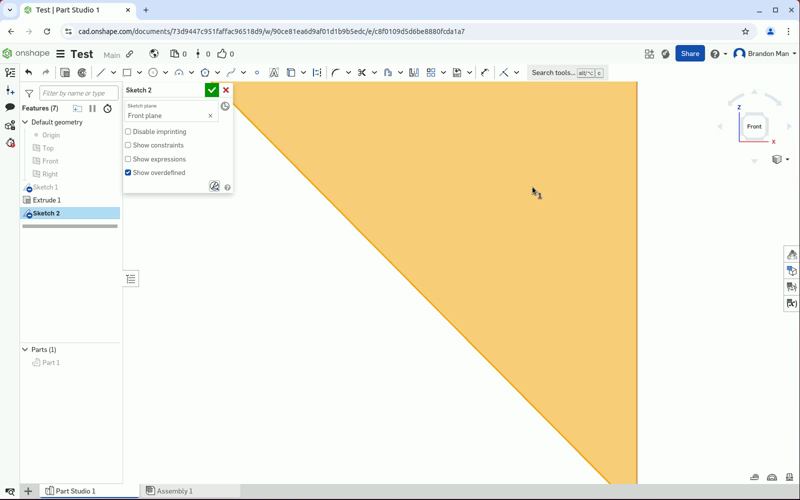
scroll(-6)
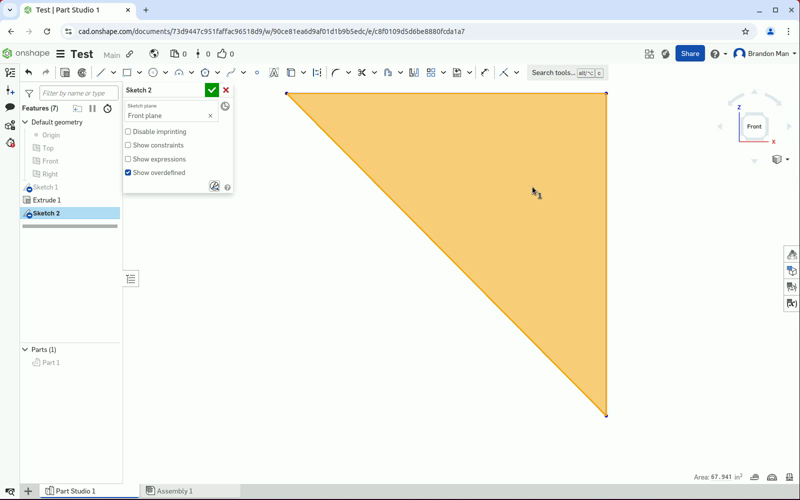
scroll(-6)
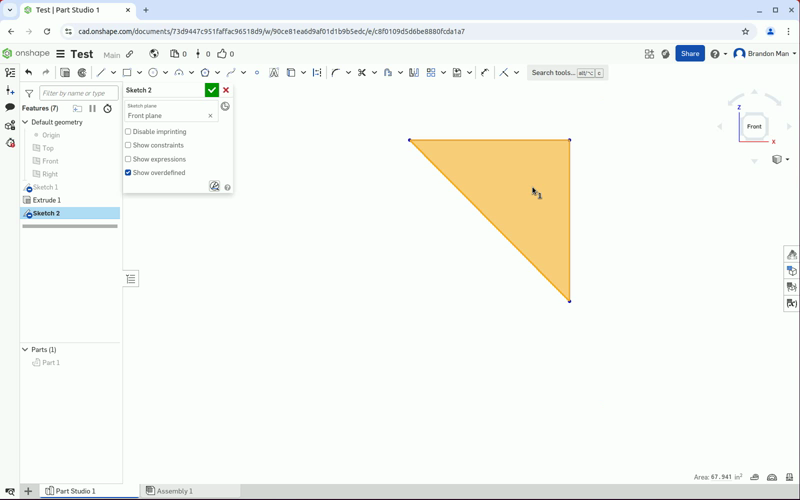
scroll(-6)
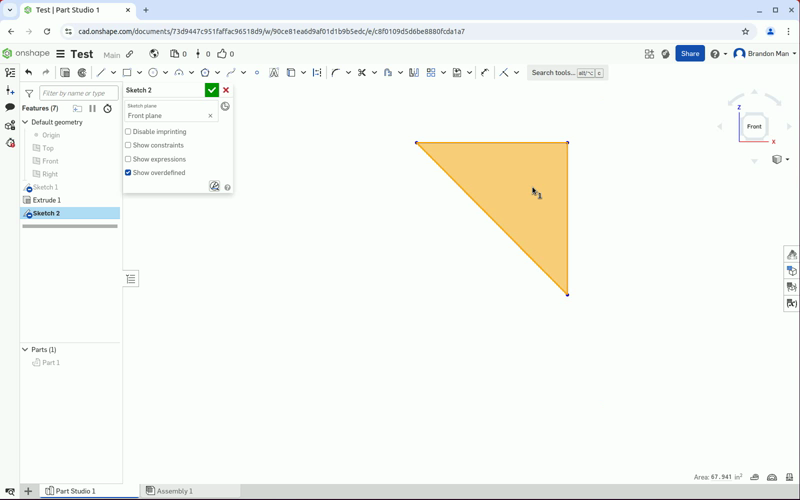
scroll(-6)
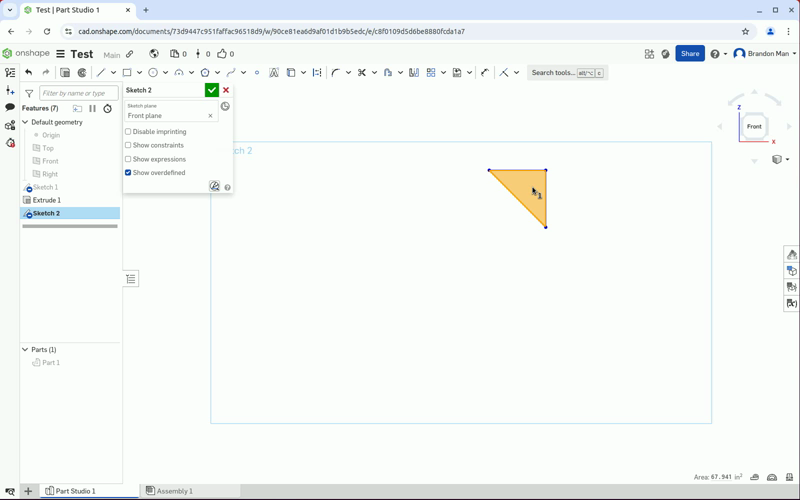
mouse_move(73, 352)
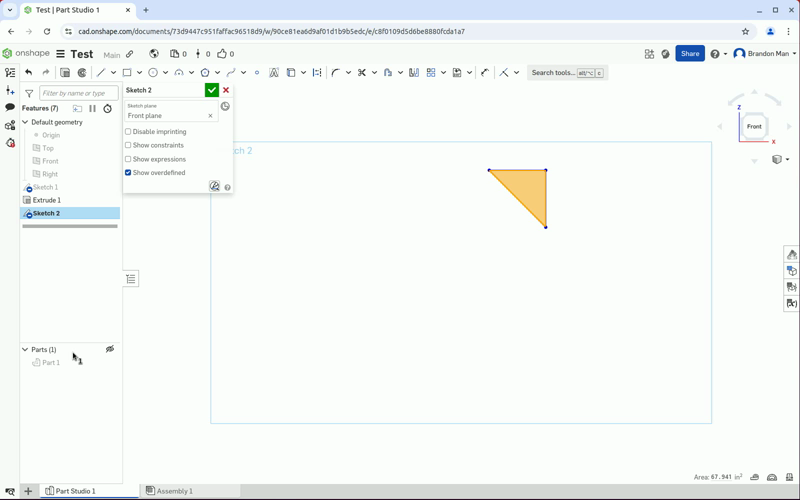
key(shift+y)
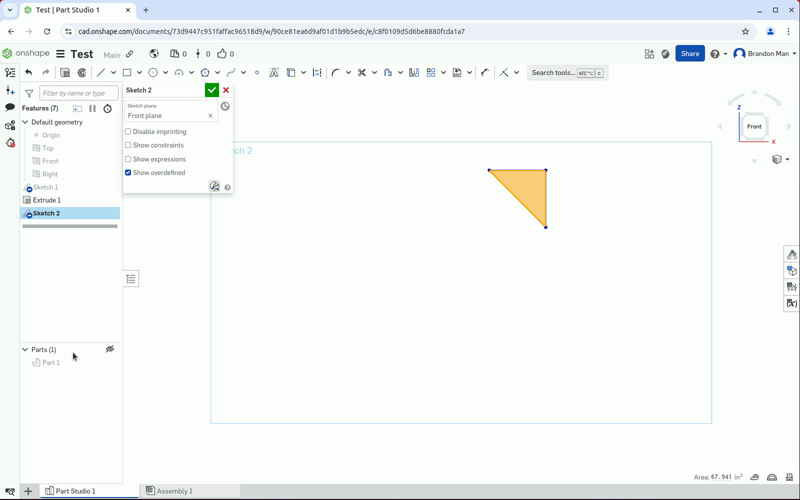
key(shift+e)
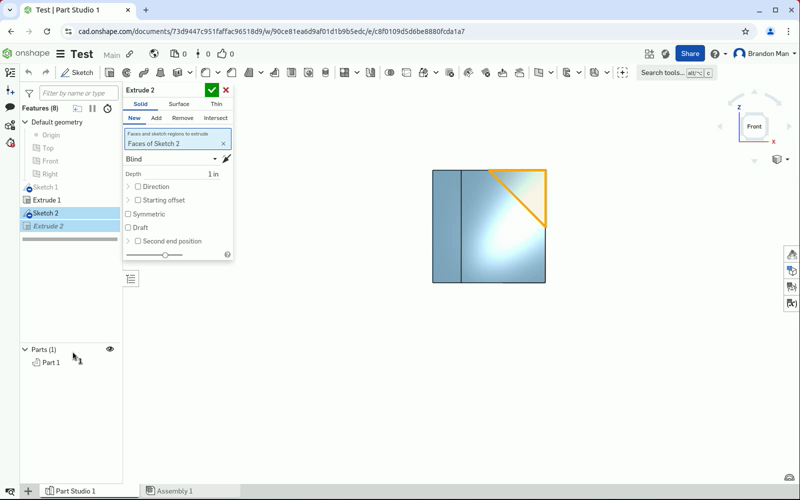
mouse_move(143, 106)
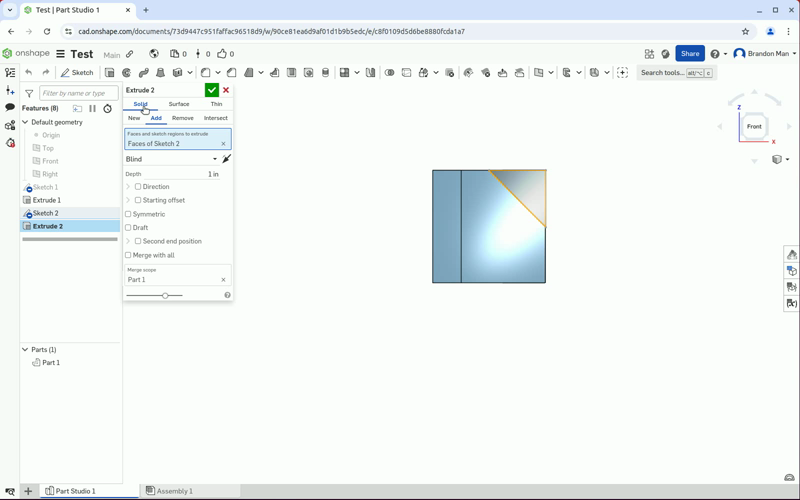
click(143, 106)
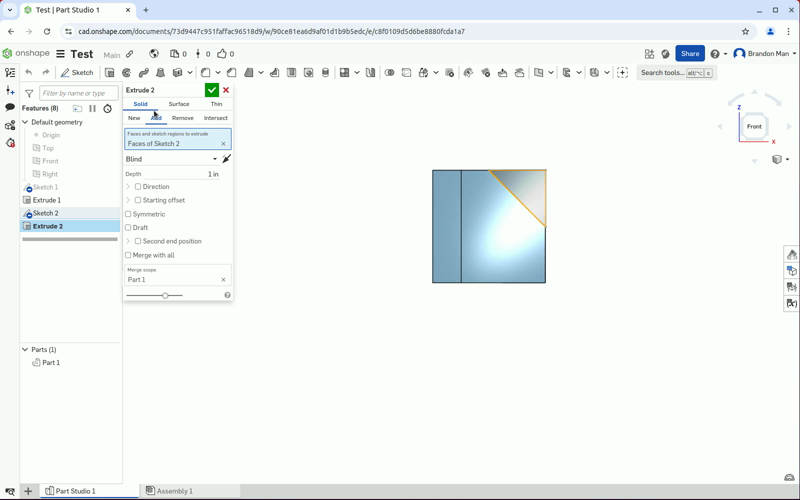
mouse_move(186, 120)
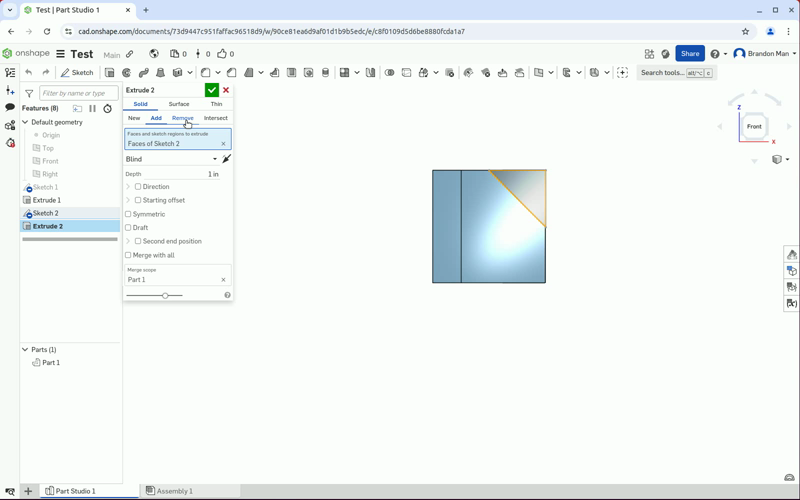
click(186, 120)
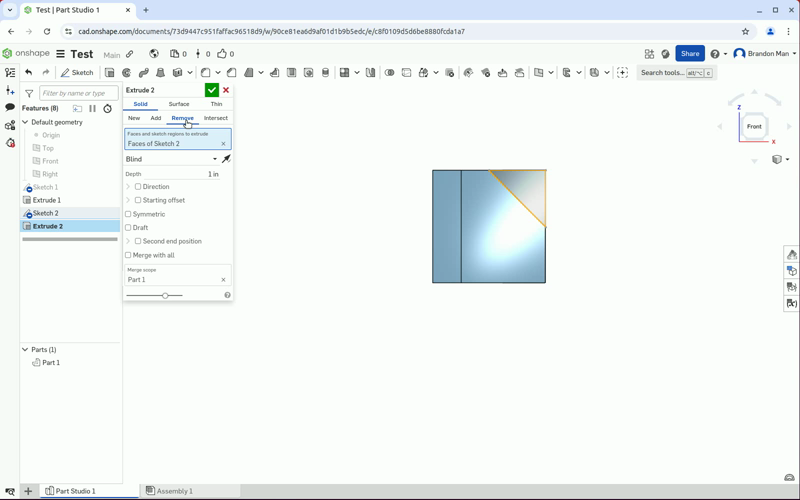
key(tab, 4)
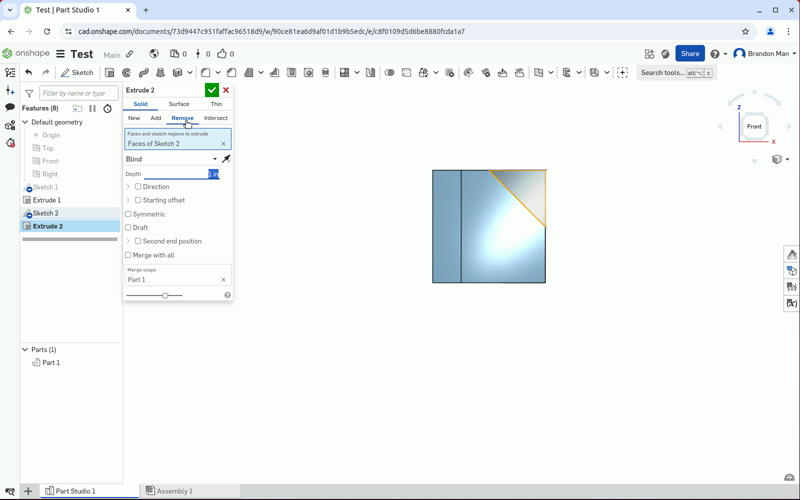
text(23.108)
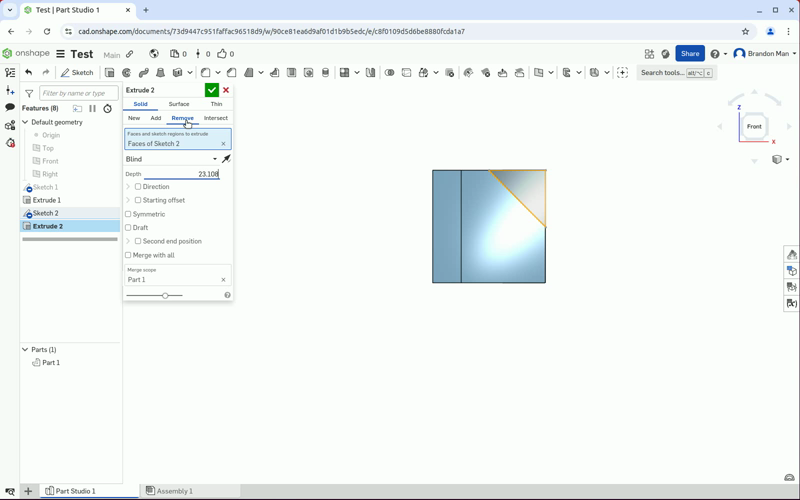
key(tab, 6)
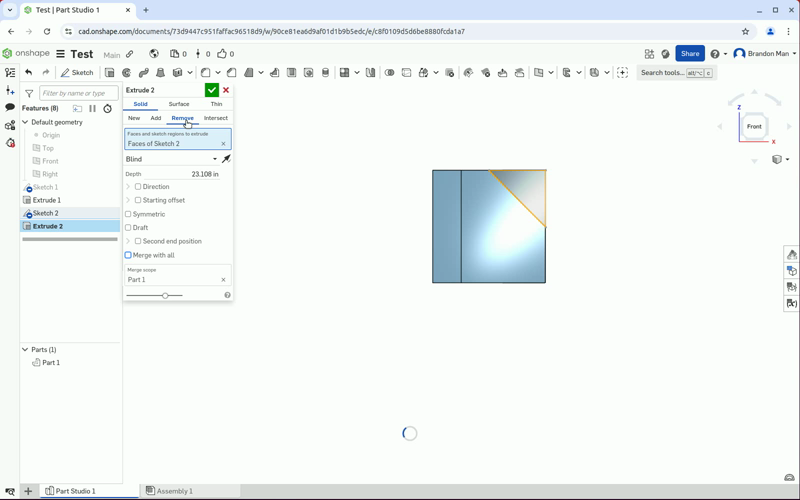
key(space)
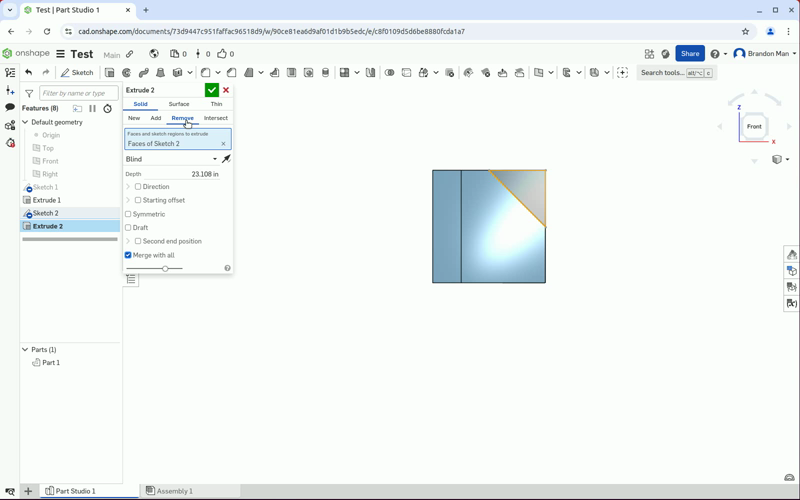
key(enter)
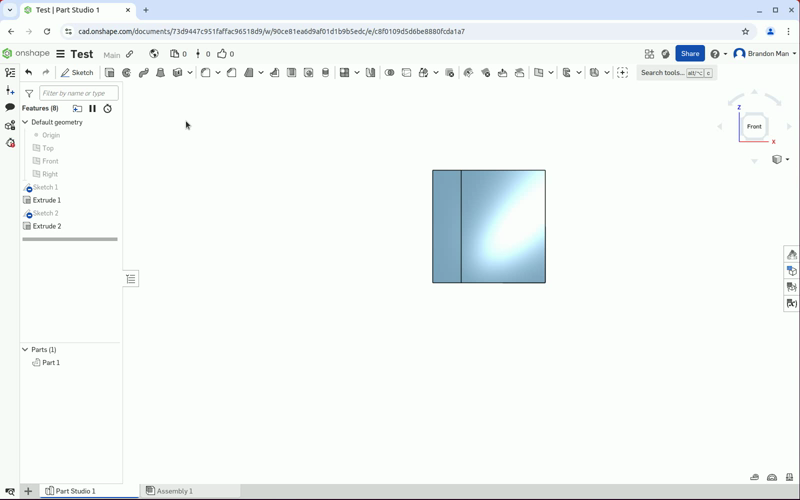
key(shift+h)
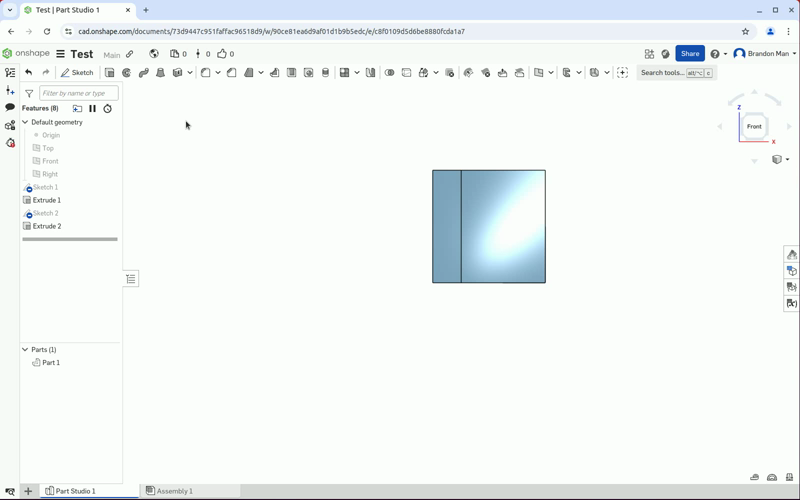
key(shift+h)
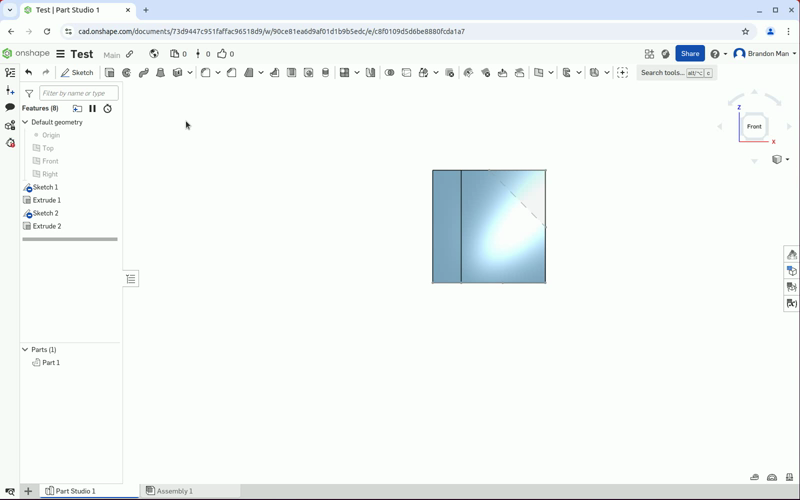
key(shift+7)
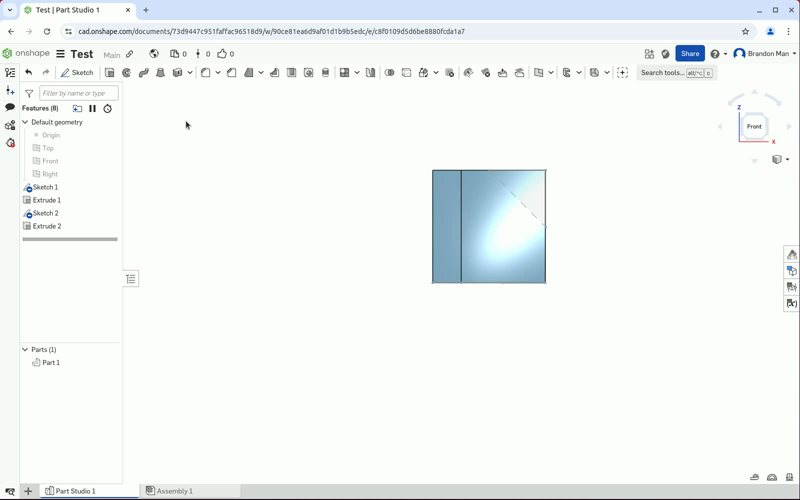
key(left, 2)
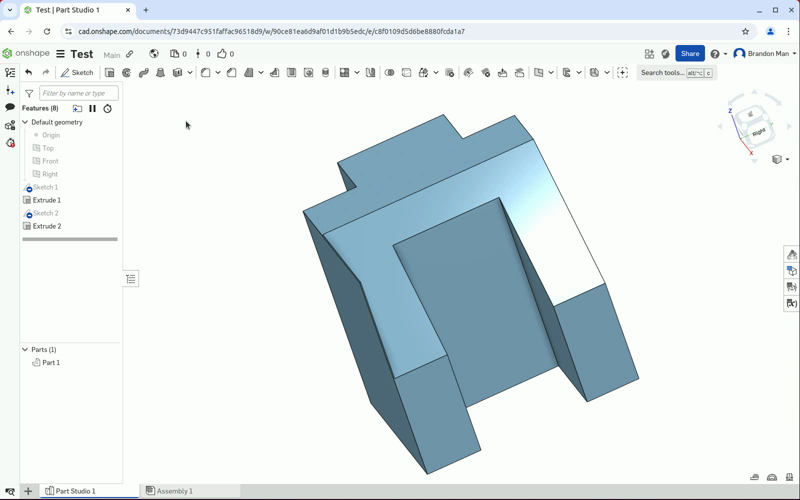
key(down, 2)
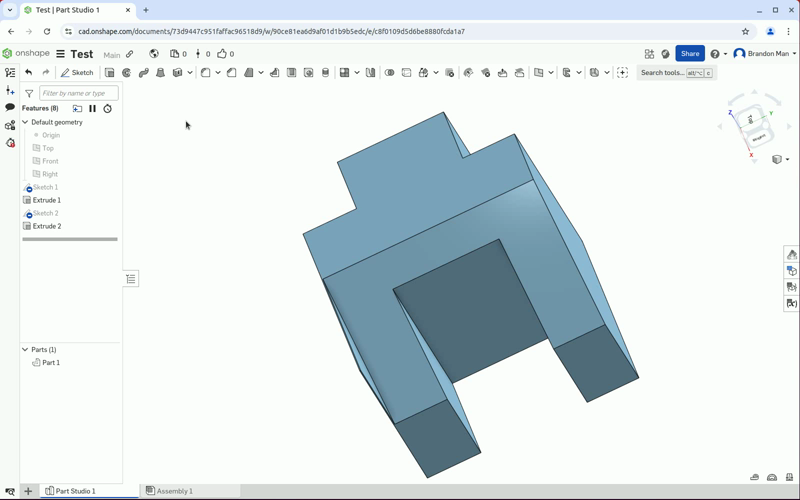
key(up, 2)
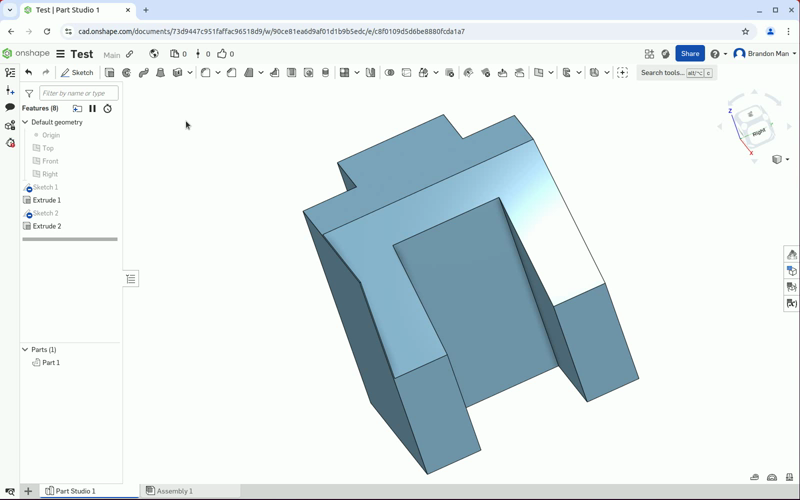
key(right, 2)
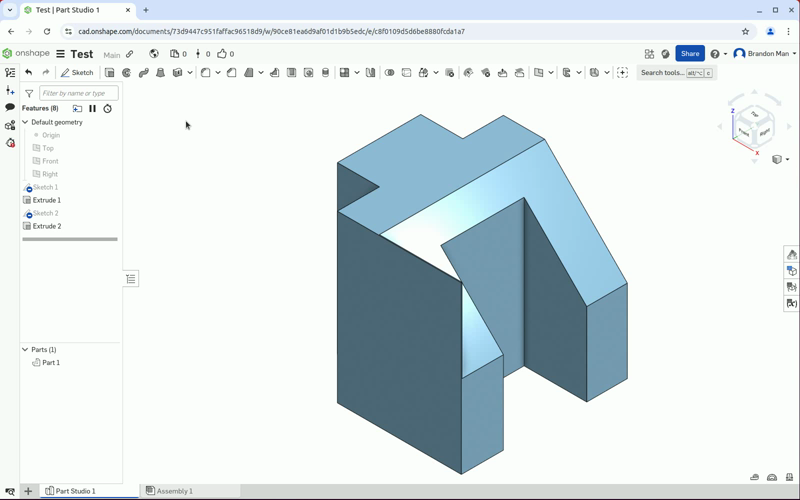
mouse_move(73, 189)
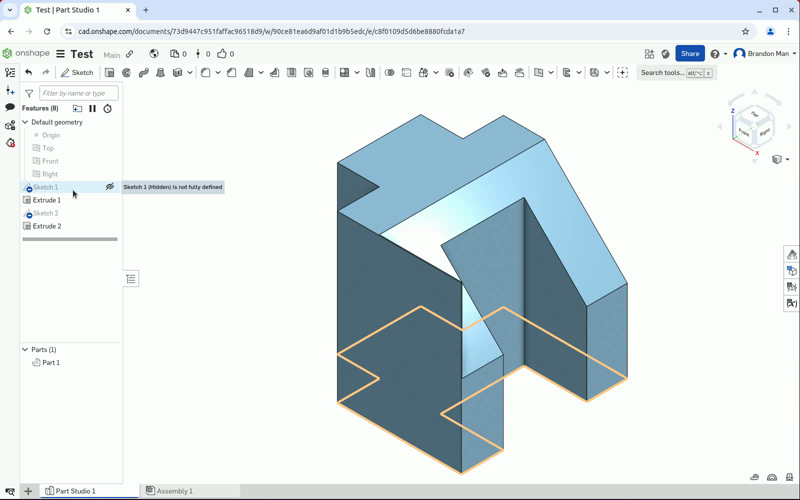
click(73, 189)